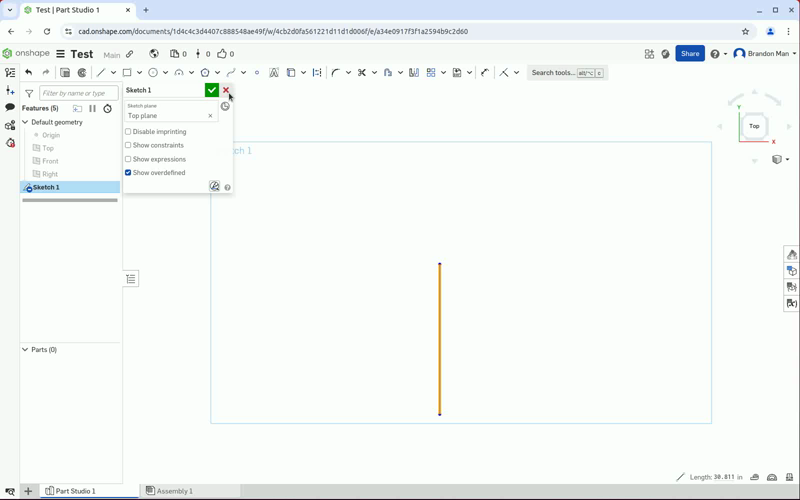
key(shift+h)
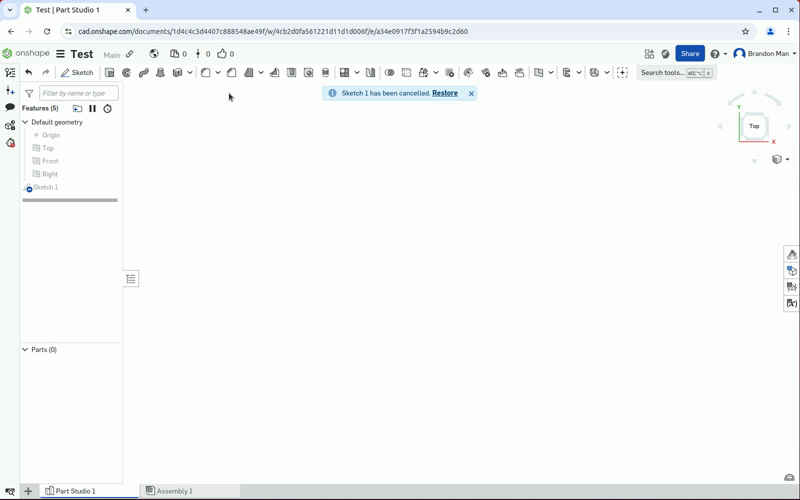
mouse_move(73, 352)
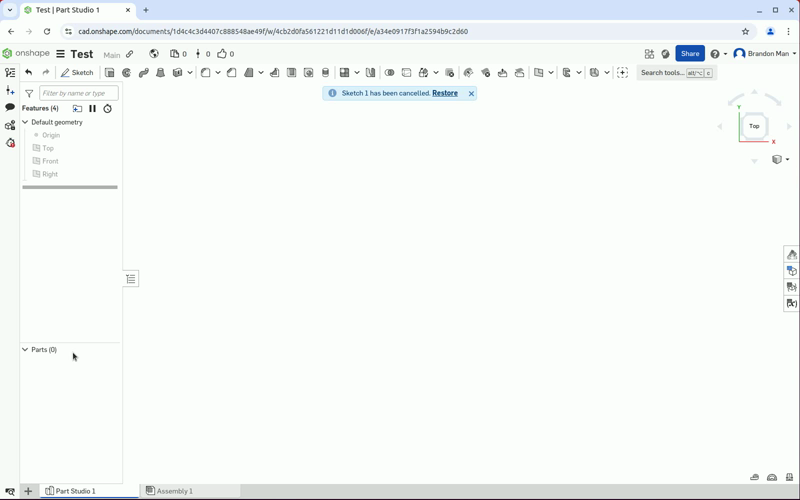
key(y)
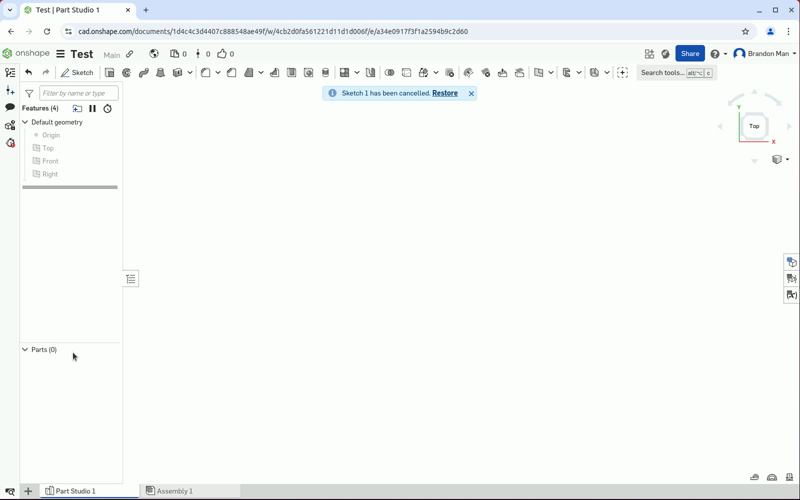
key(shift+p)
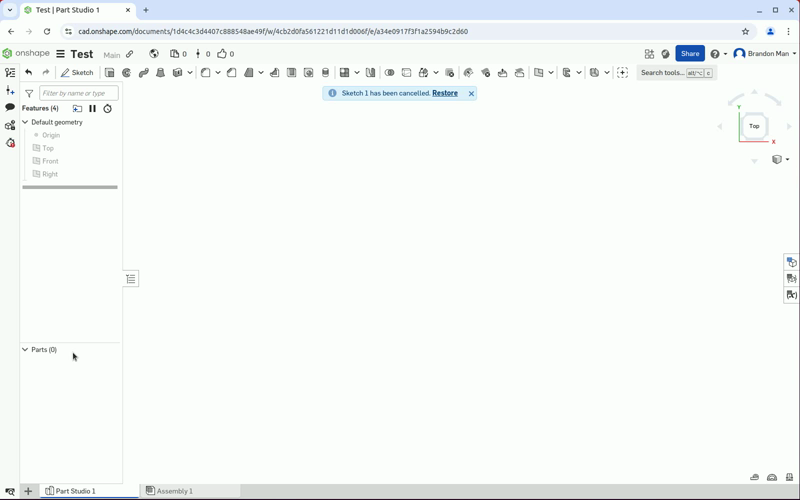
key(space)
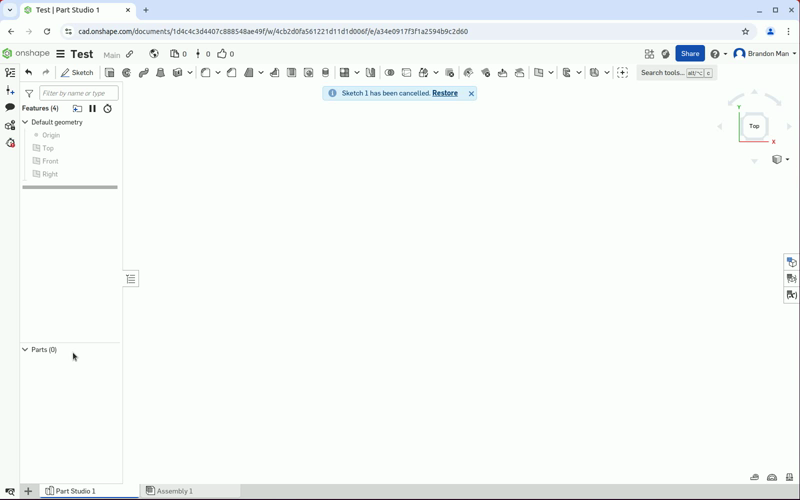
key_down(shift)
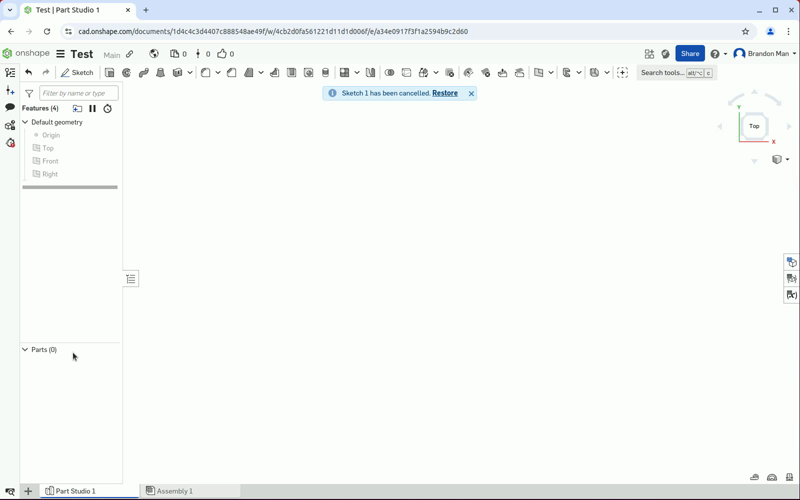
key(up)
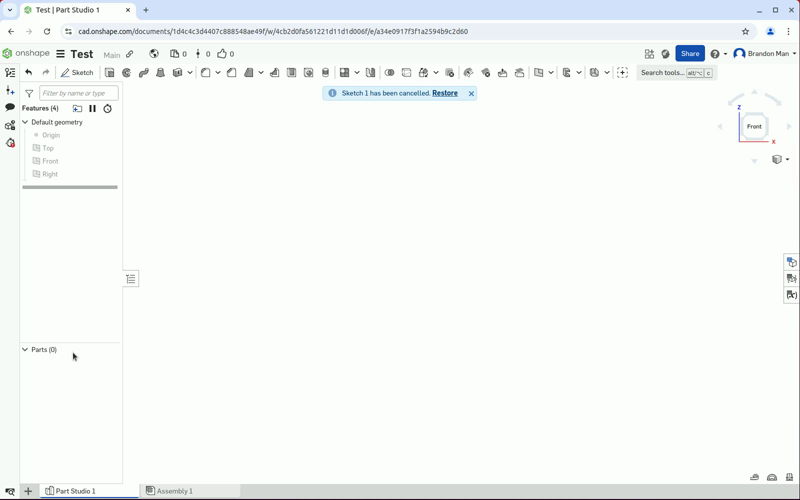
key_up(shift)
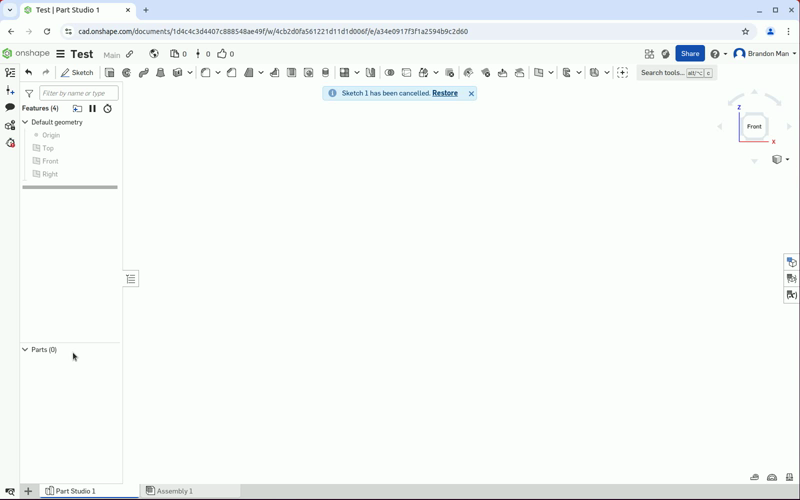
mouse_move(73, 352)
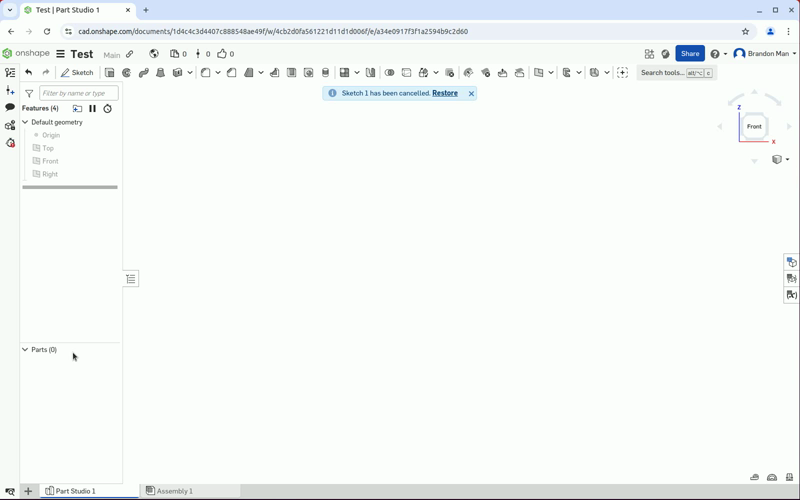
key(shift+y)
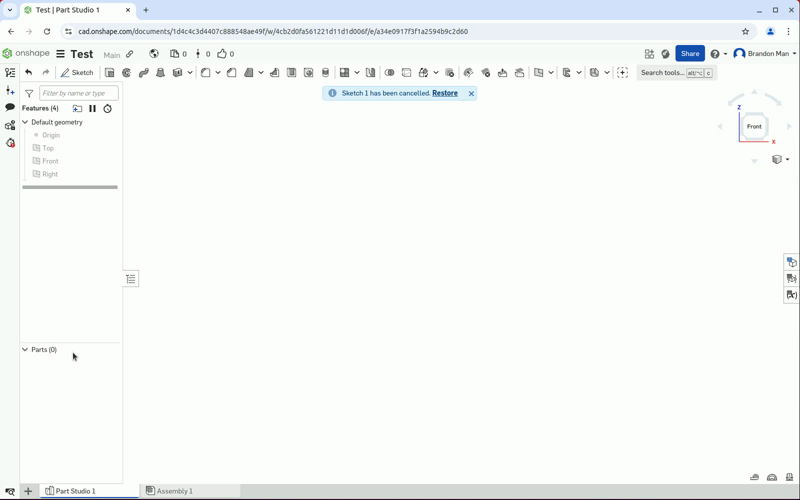
key(shift+s)
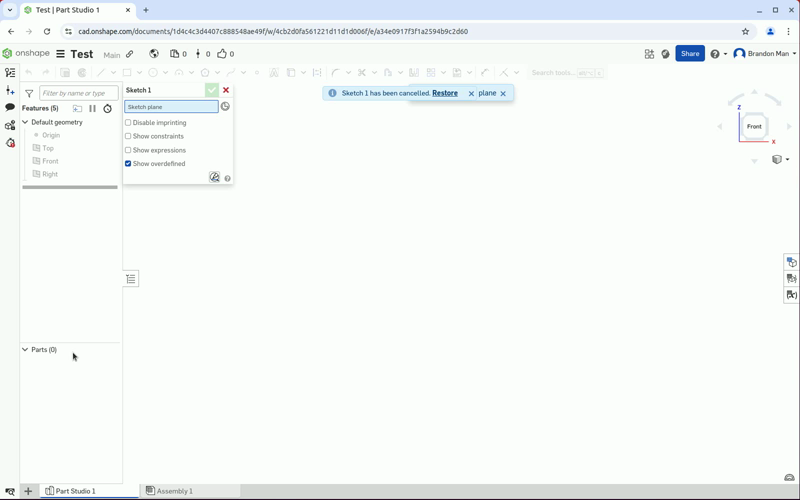
mouse_move(73, 163)
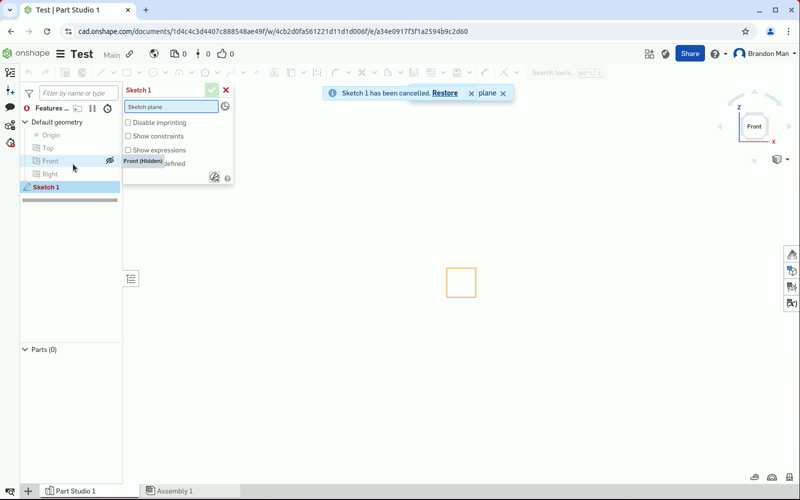
click(73, 163)
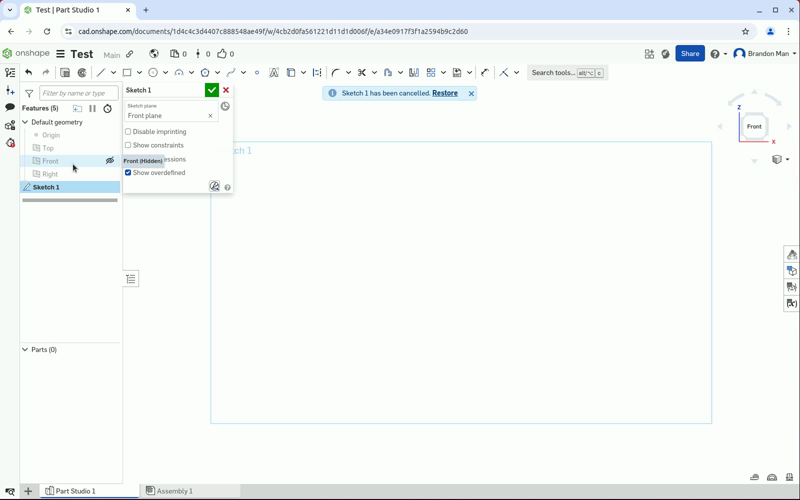
mouse_move(73, 352)
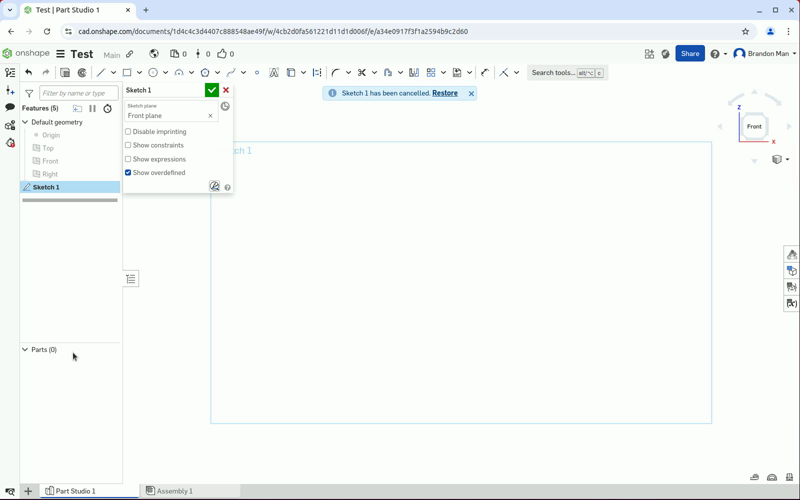
key(y)
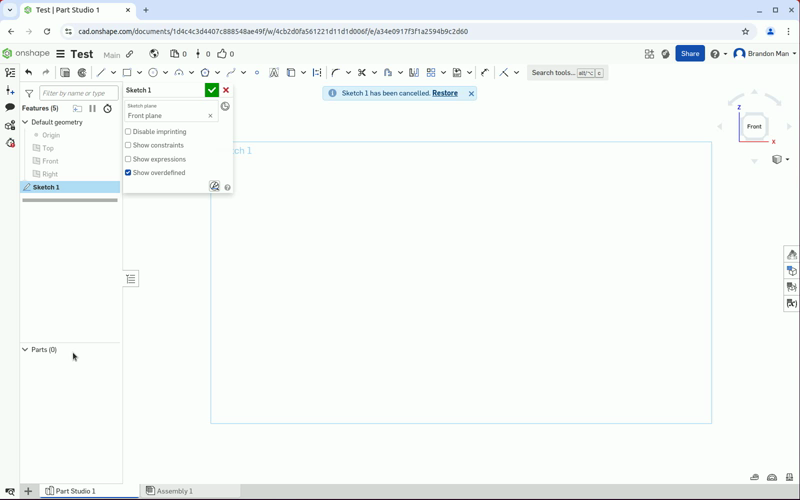
key(l)
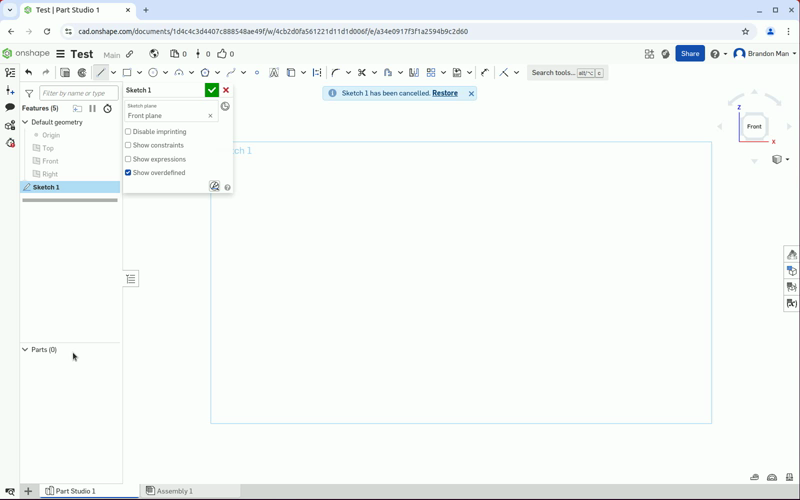
key_down(shift)
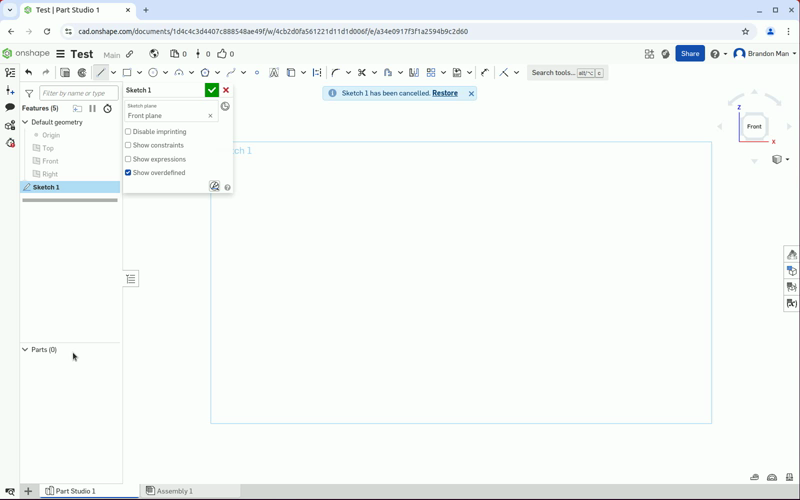
mouse_move(348, 395)
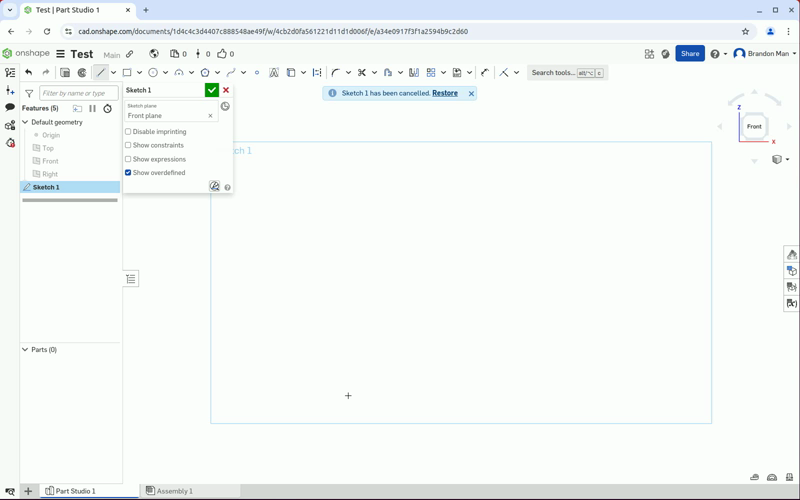
click(348, 395)
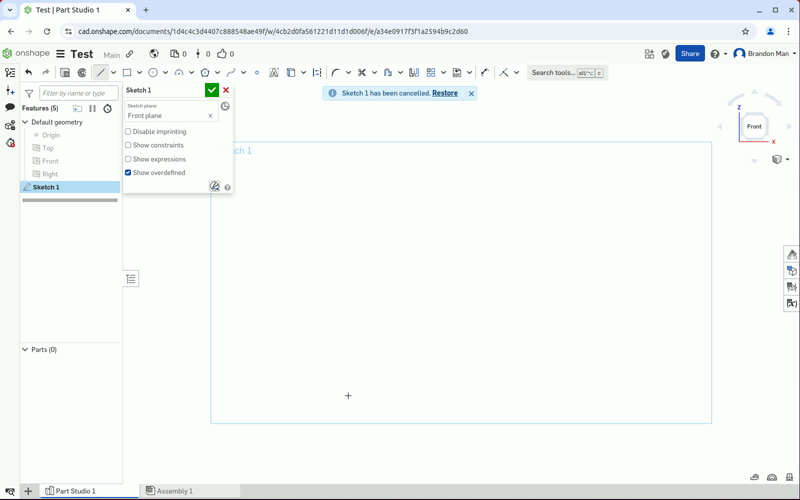
key_up(shift)
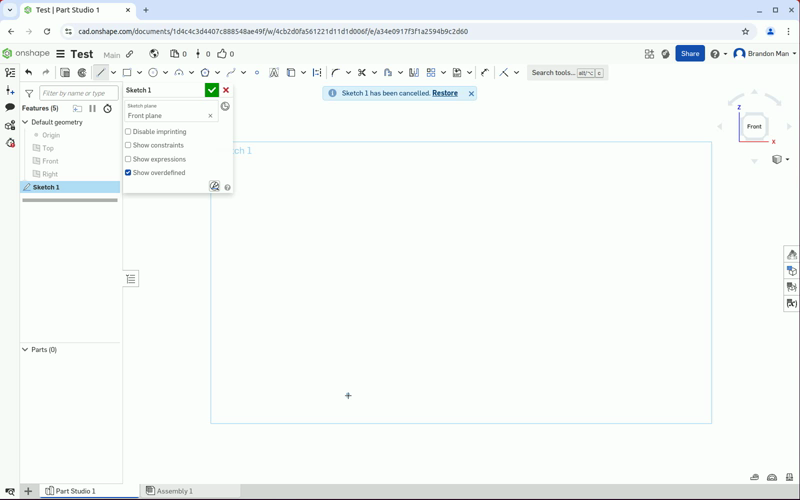
key_down(shift)
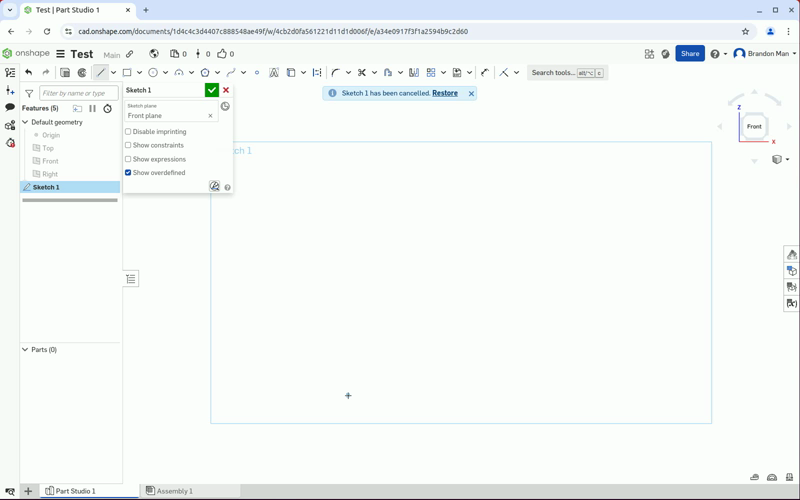
mouse_move(572, 395)
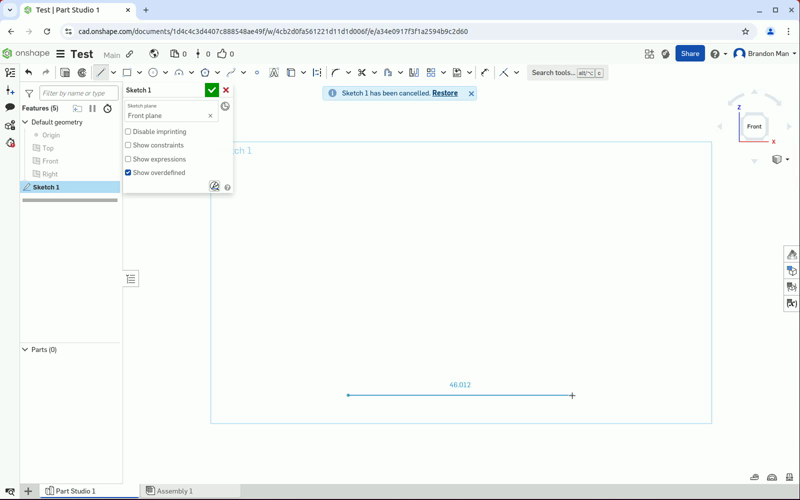
click(572, 395)
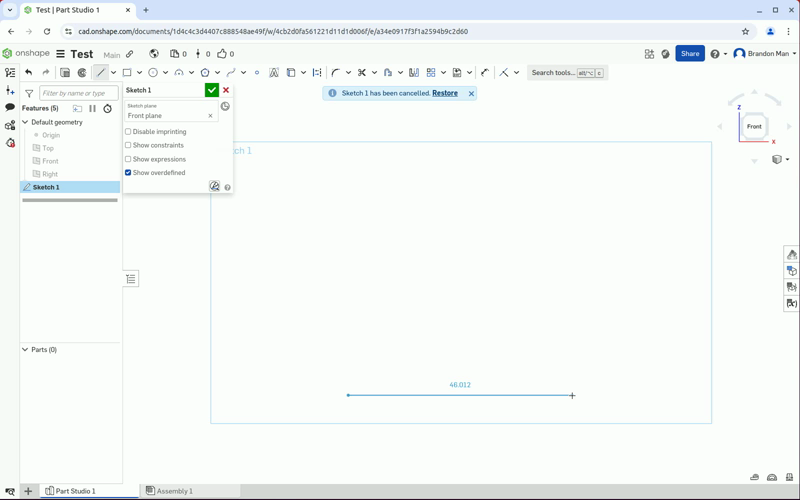
key_up(shift)
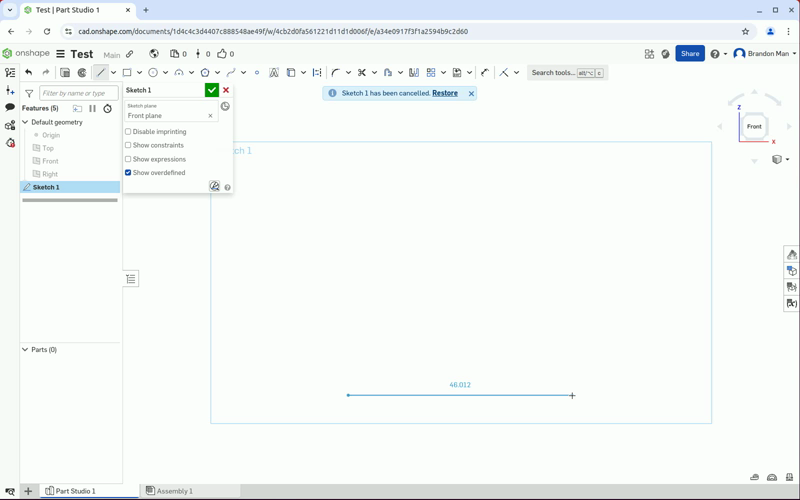
key_down(shift)
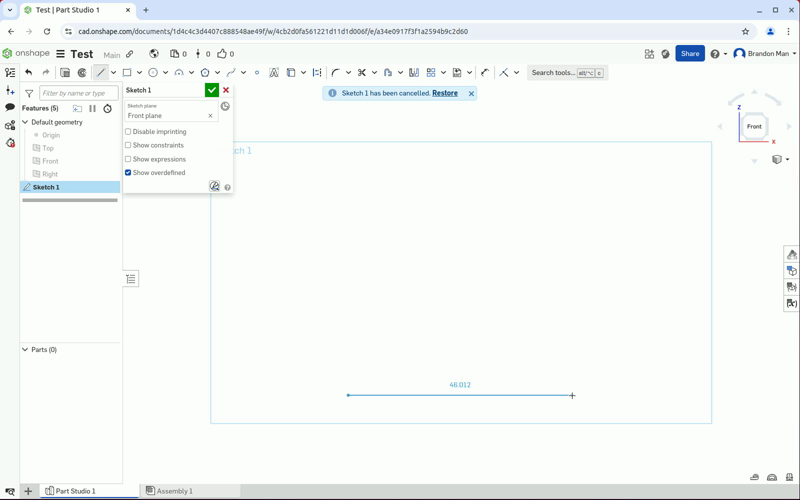
mouse_move(572, 171)
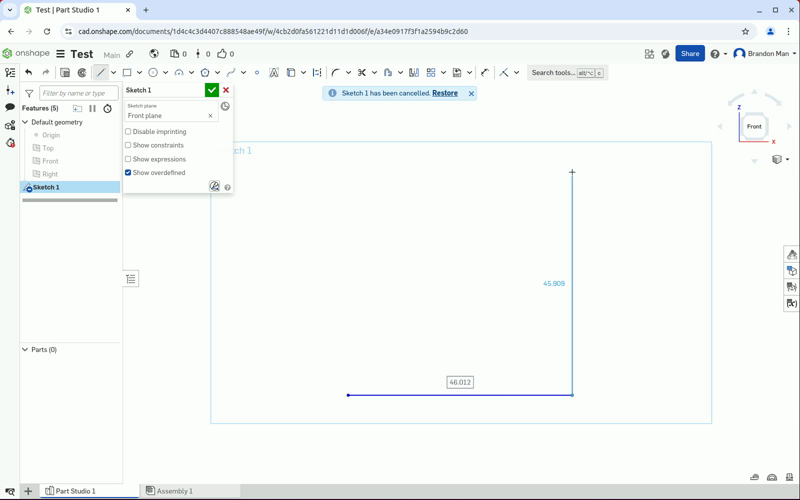
click(572, 171)
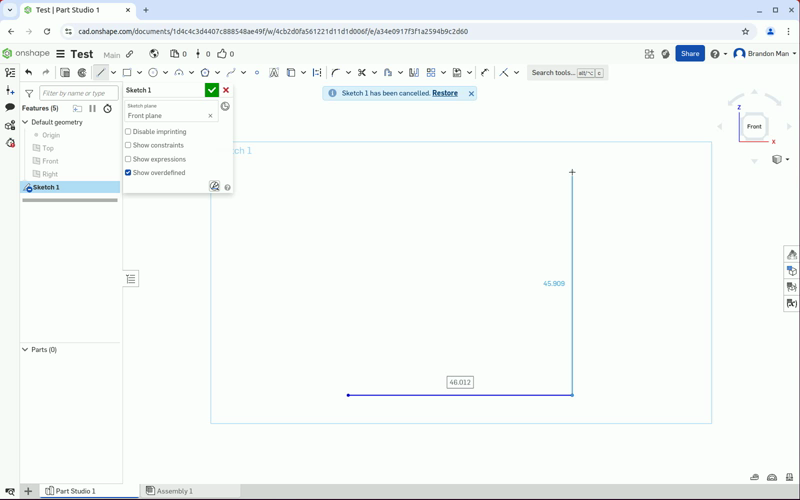
key_up(shift)
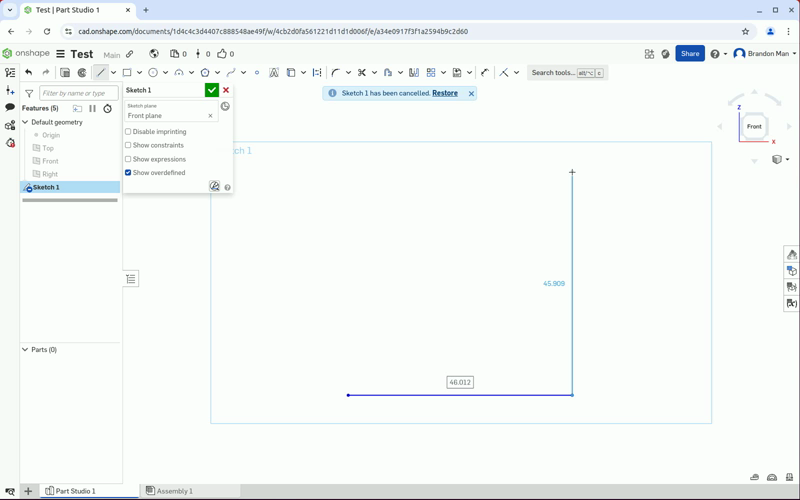
key_down(shift)
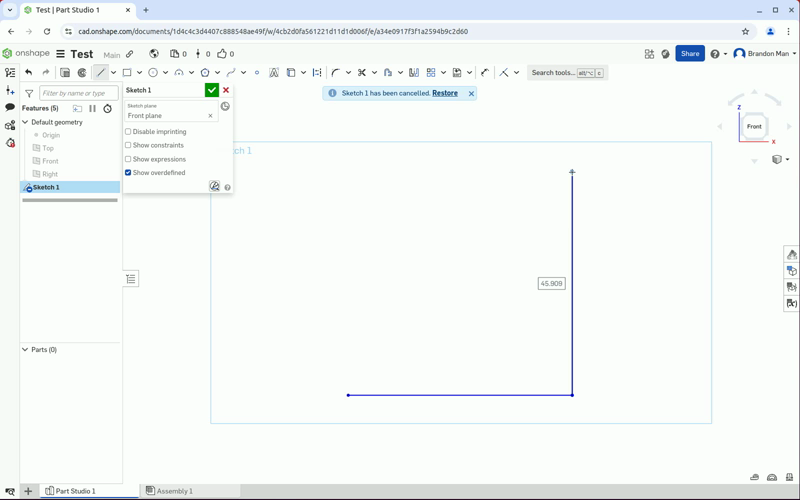
mouse_move(348, 171)
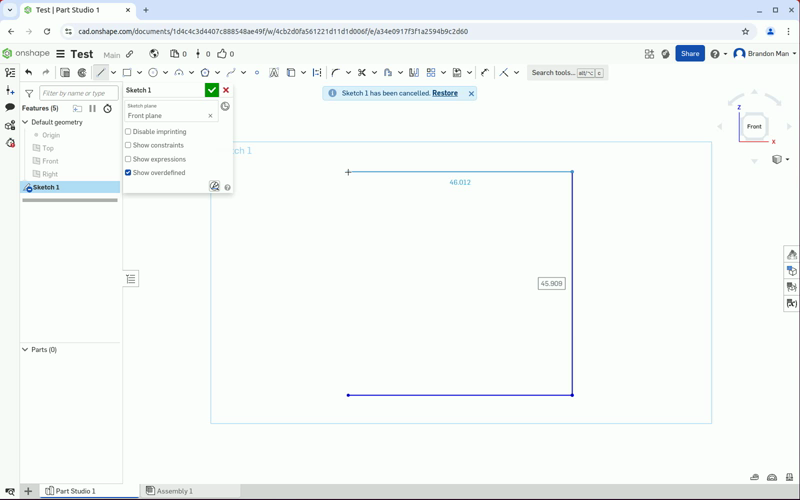
click(348, 171)
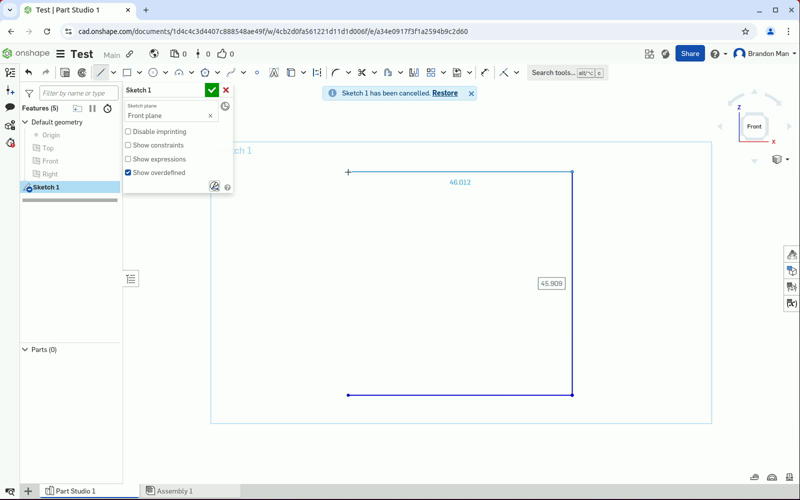
key_up(shift)
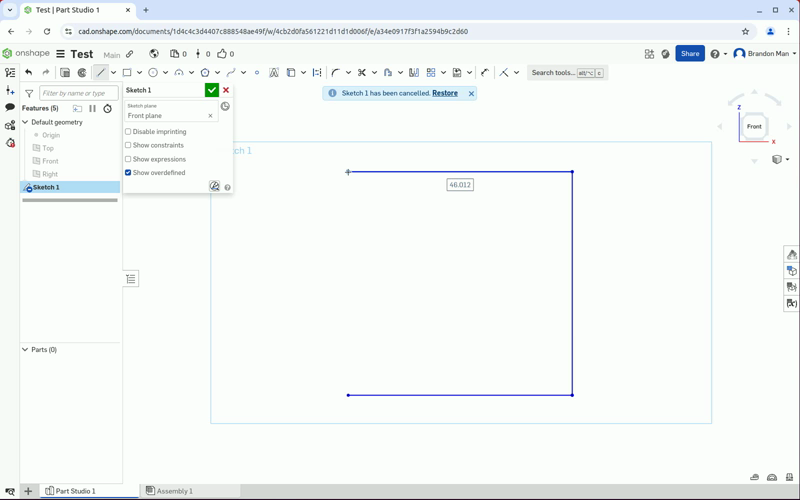
key_down(shift)
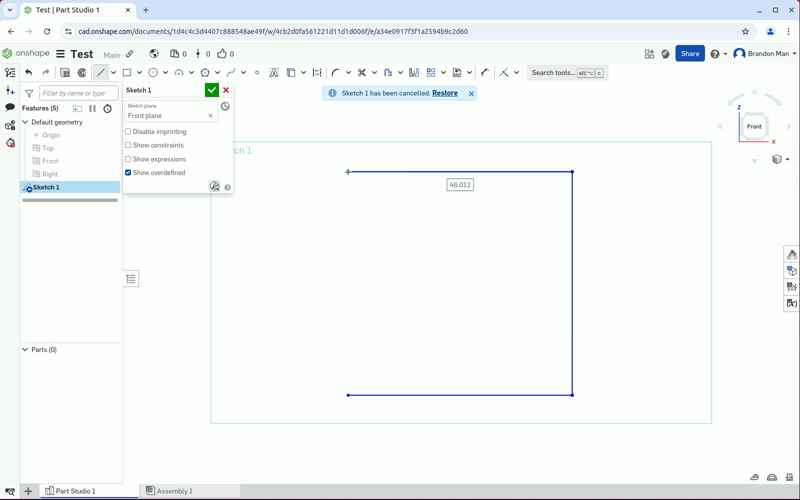
mouse_move(348, 395)
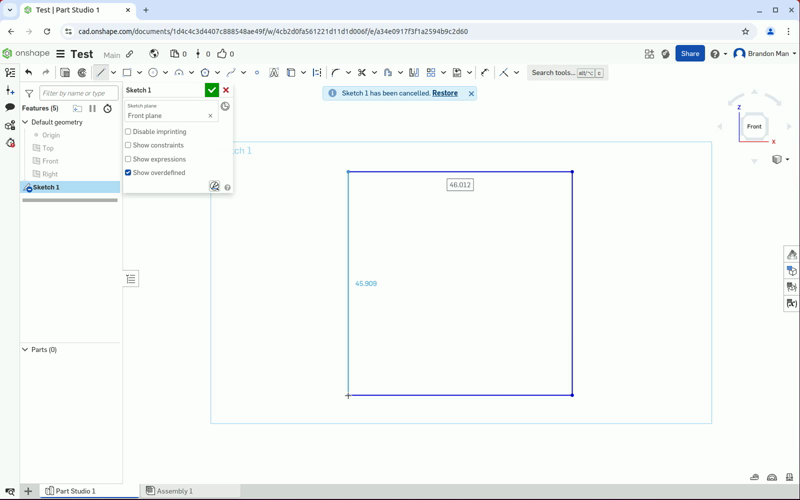
key_up(shift)
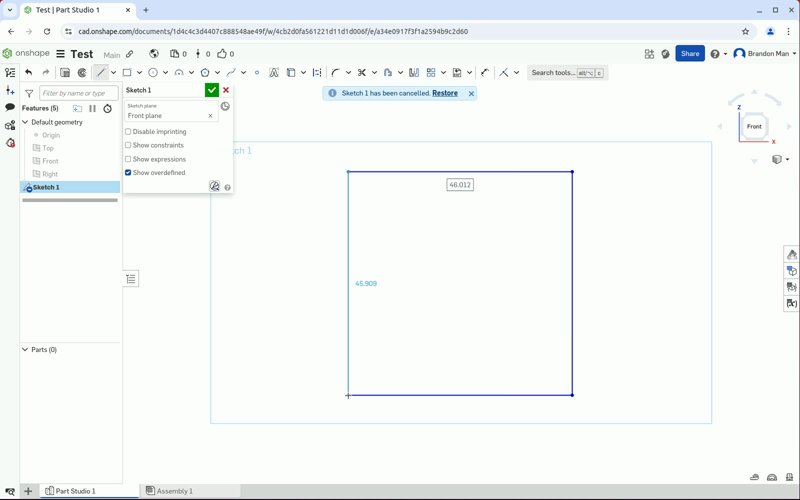
click(348, 395)
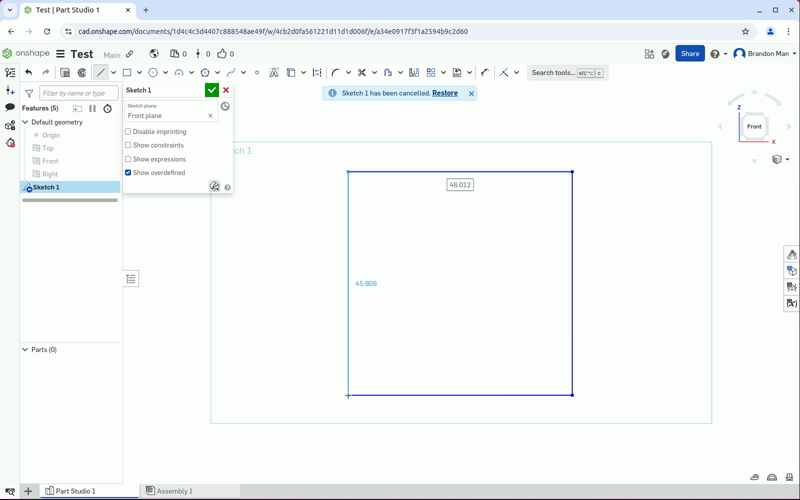
key(esc)
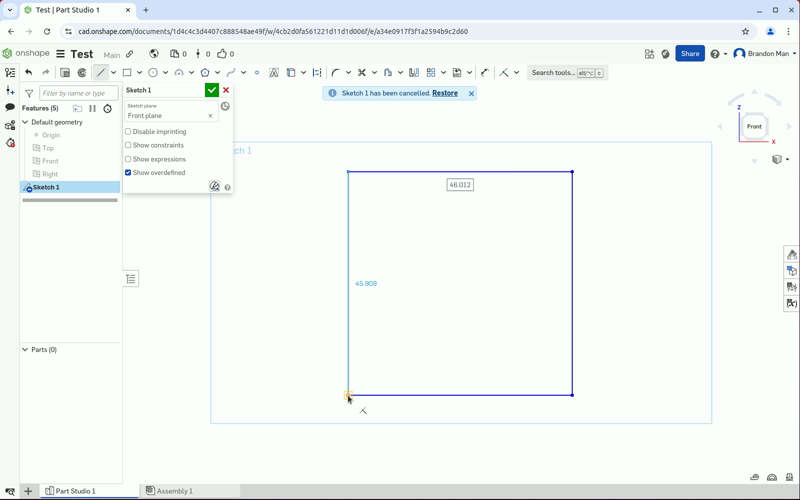
mouse_move(536, 339)
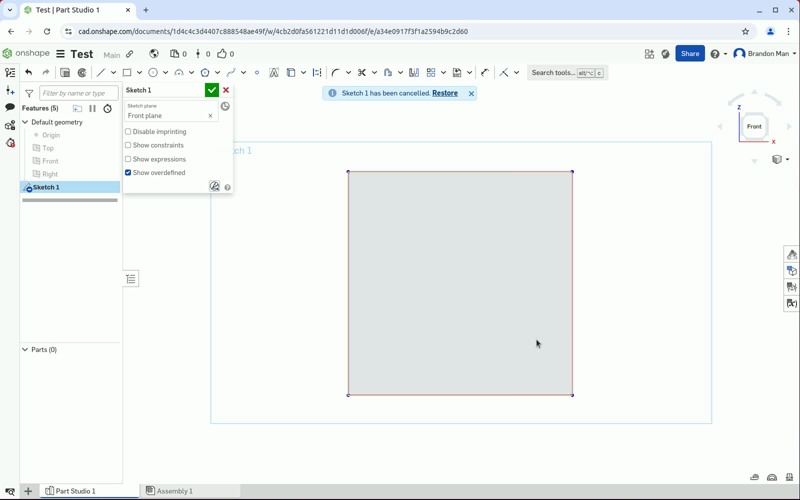
click(536, 339)
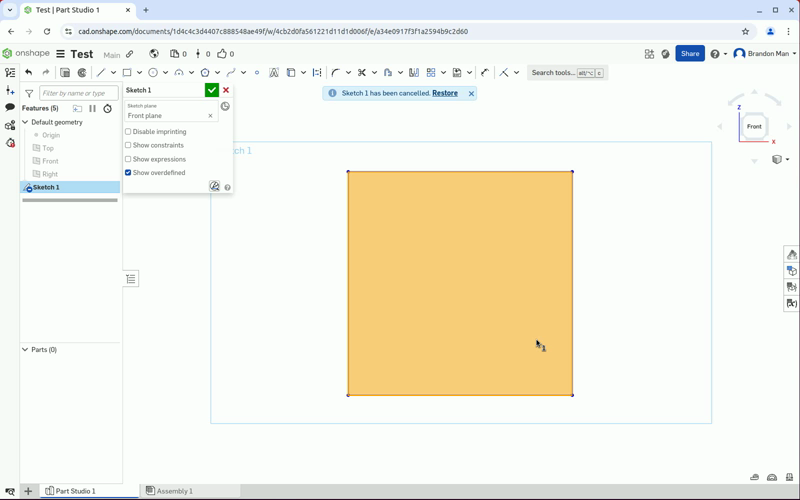
mouse_move(73, 352)
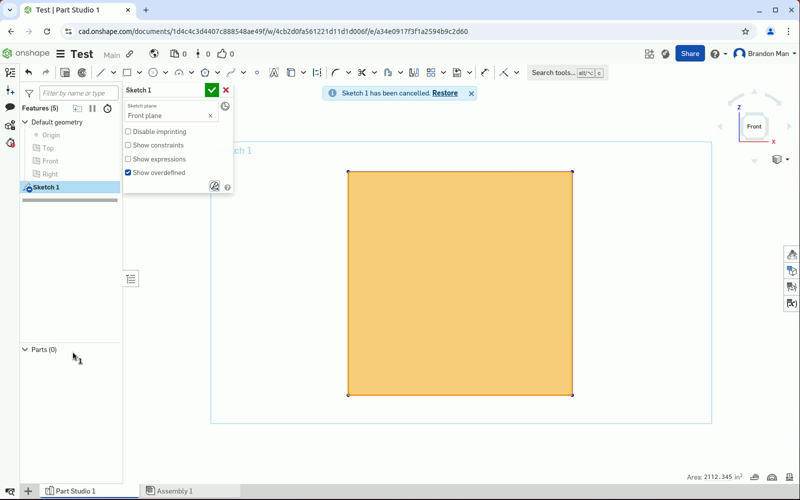
key(shift+y)
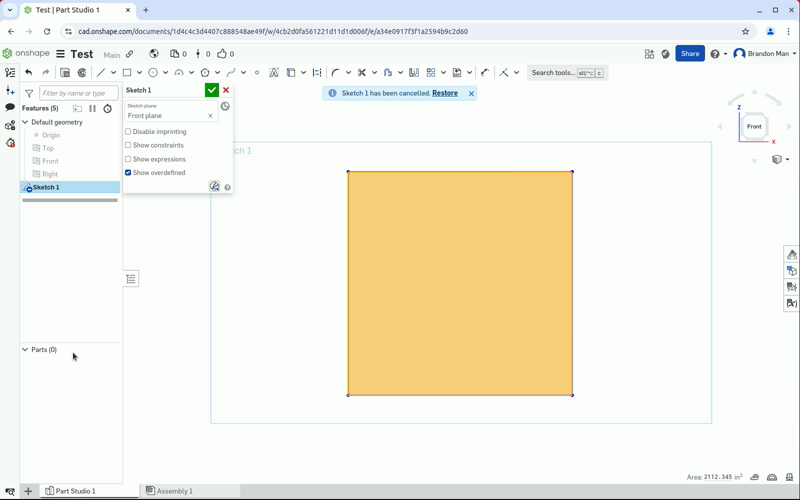
key(shift+e)
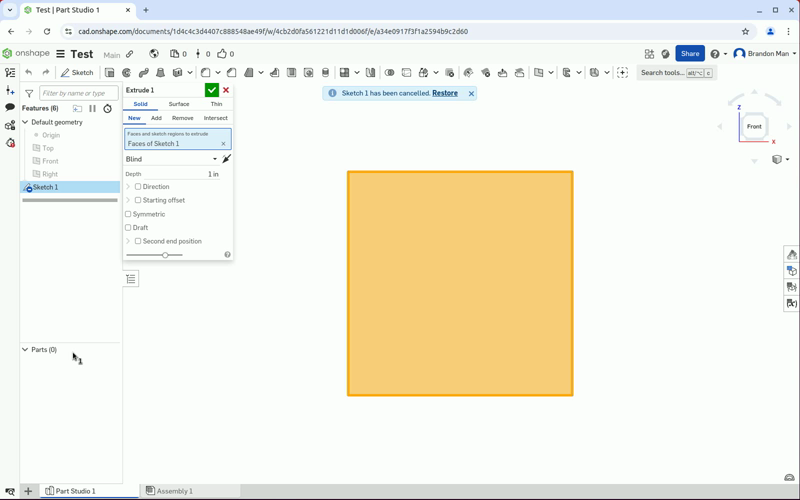
mouse_move(143, 106)
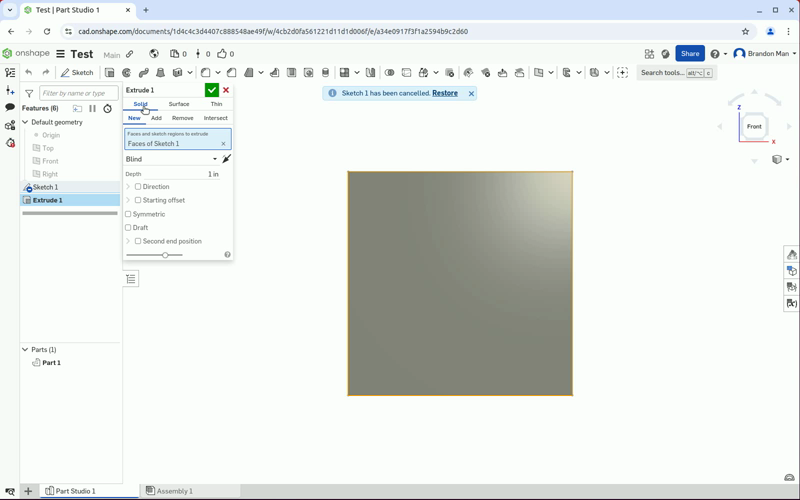
click(143, 106)
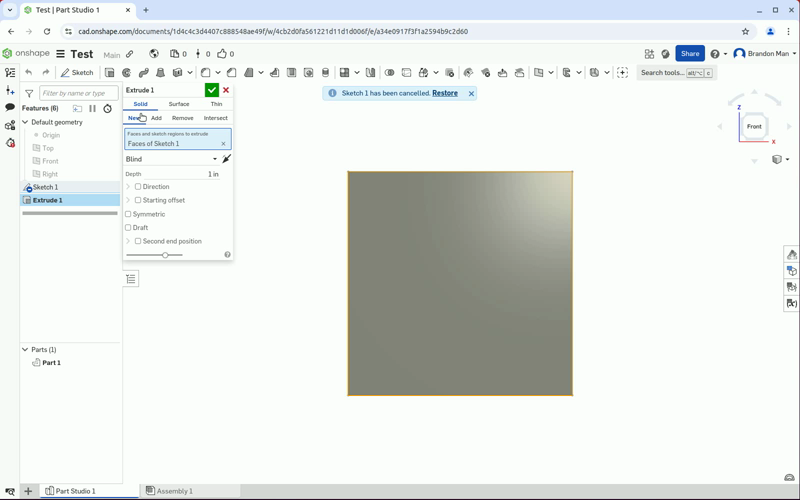
mouse_move(137, 120)
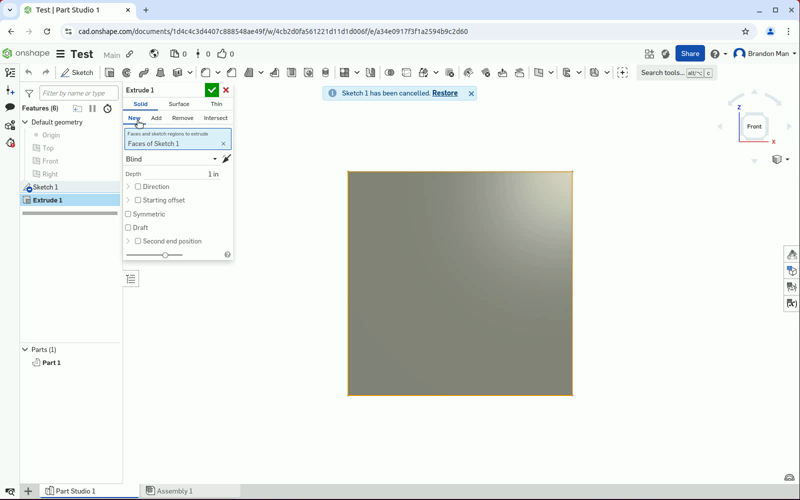
click(137, 120)
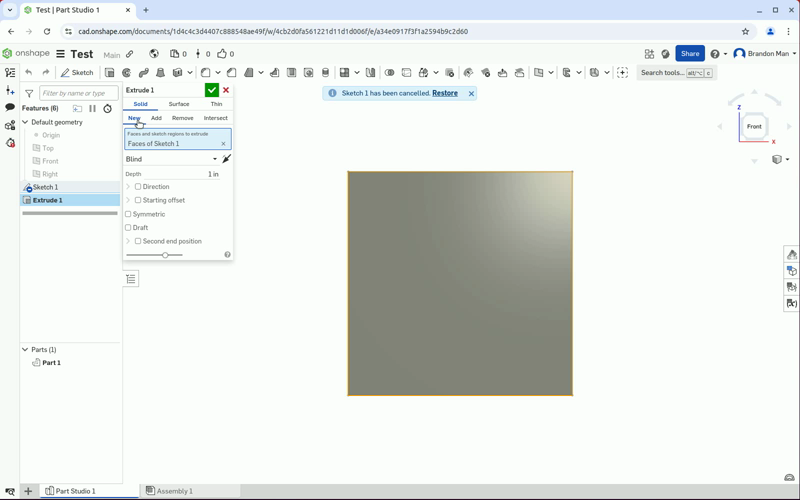
key(tab, 4)
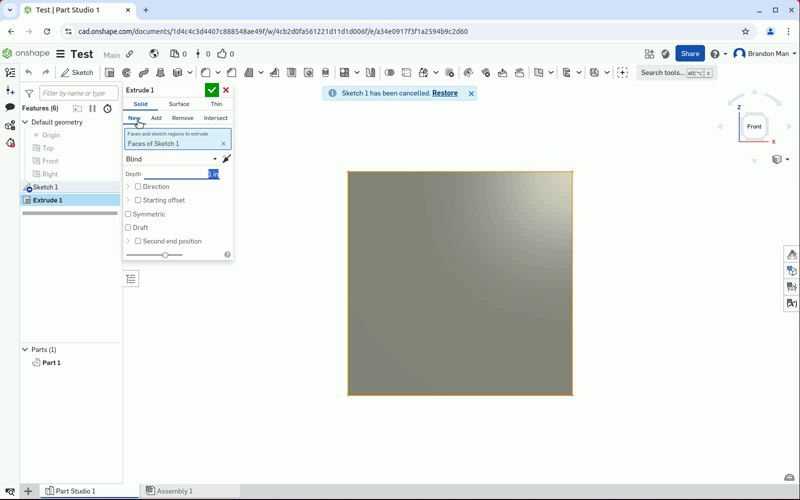
text(1.926)
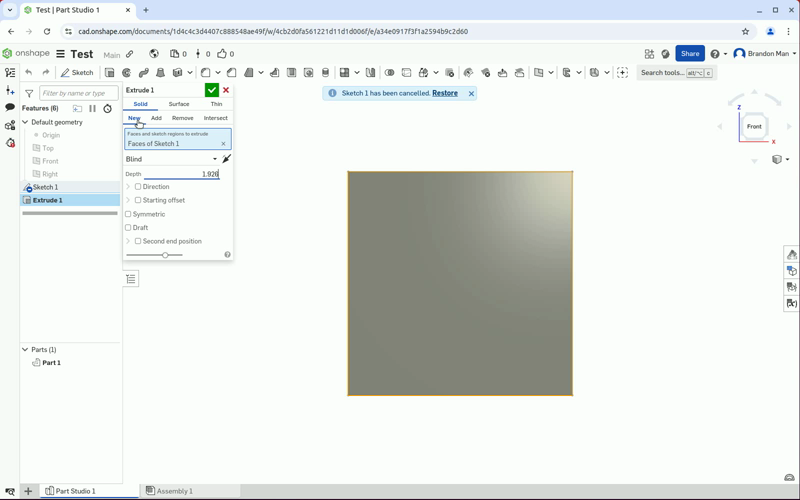
key(enter)
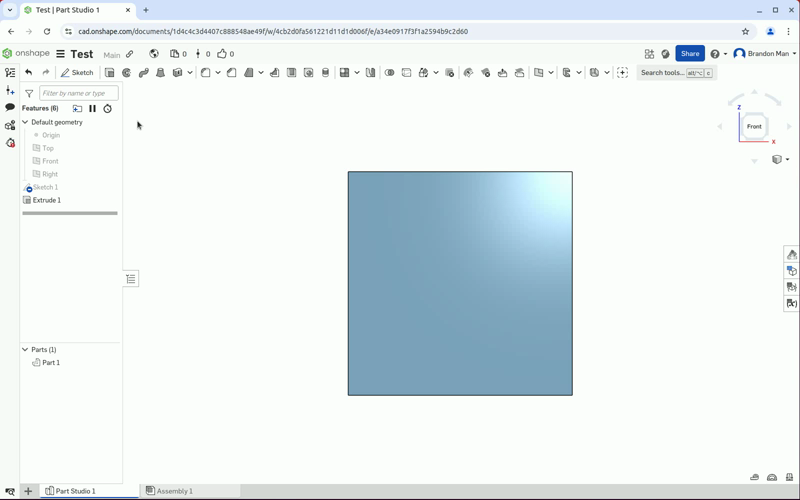
key(shift+h)
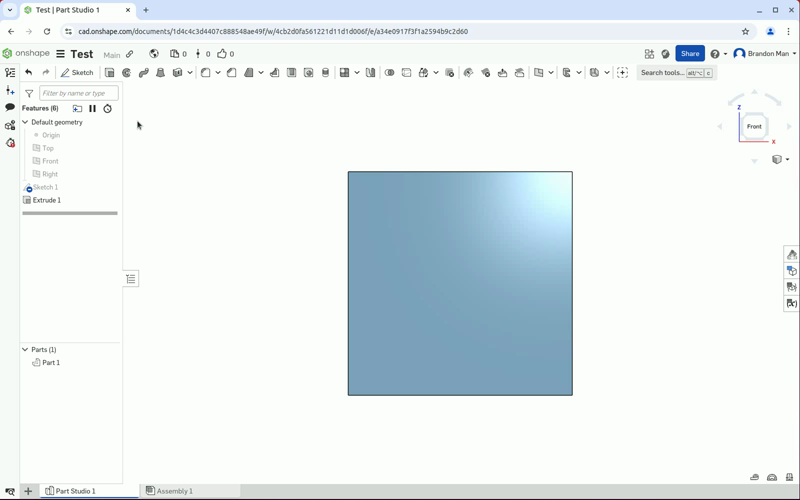
key(shift+h)
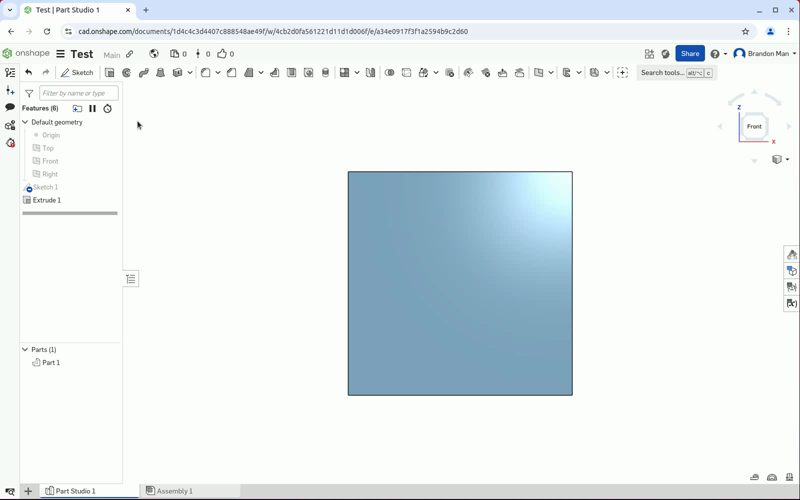
mouse_move(73, 189)
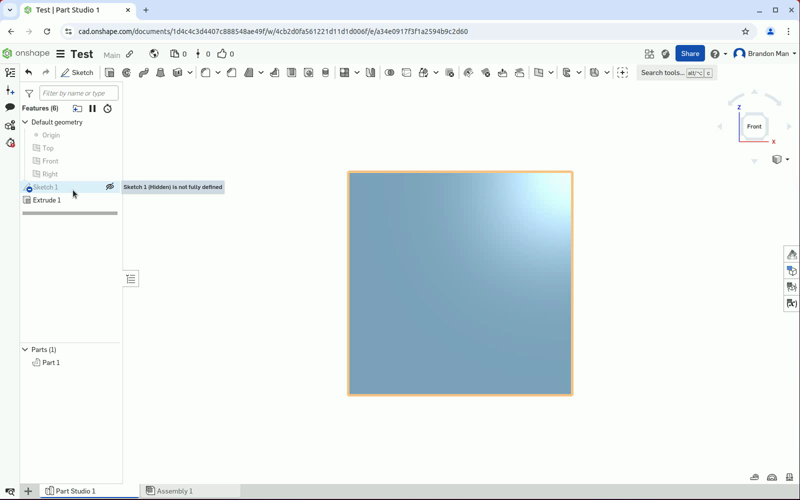
click(73, 189)
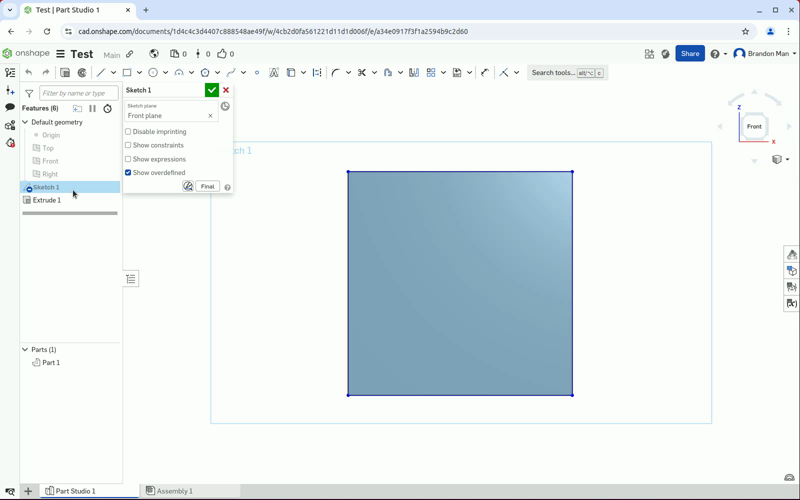
mouse_move(229, 92)
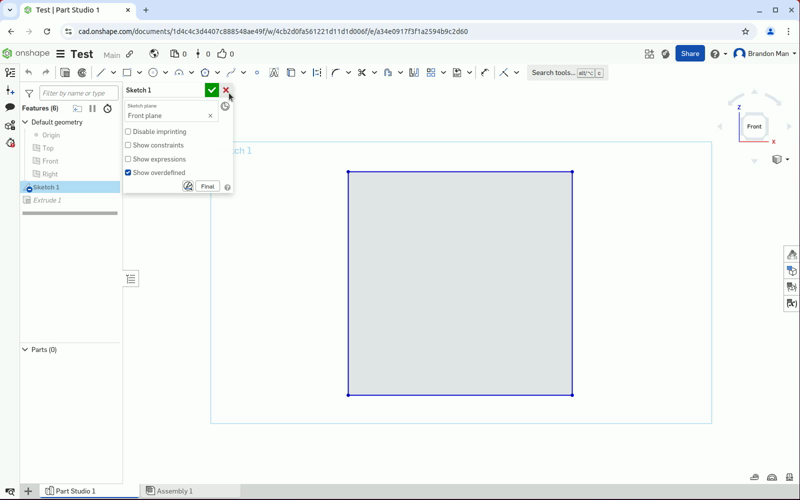
click(229, 92)
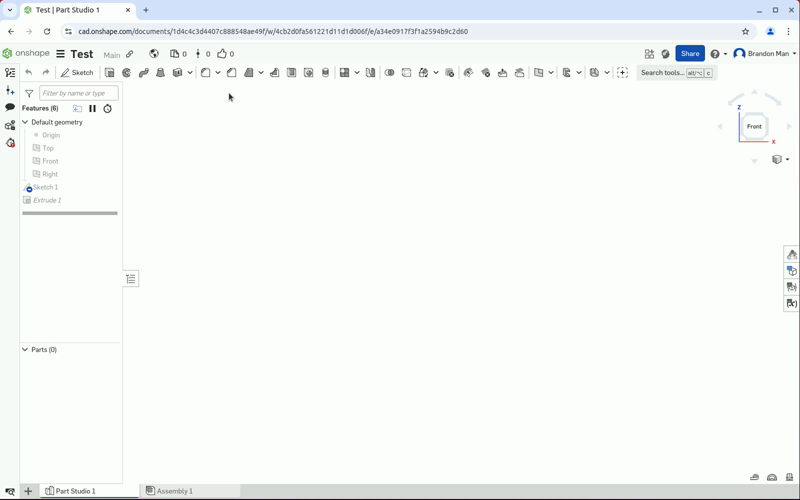
mouse_move(541, 75)
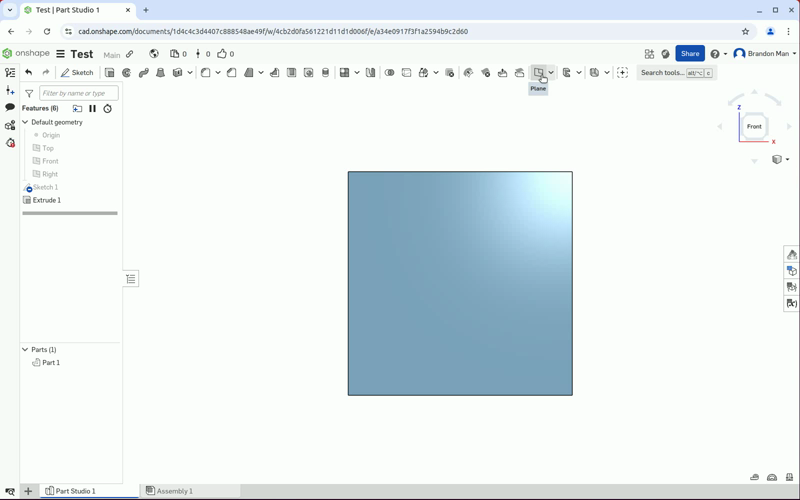
click(541, 75)
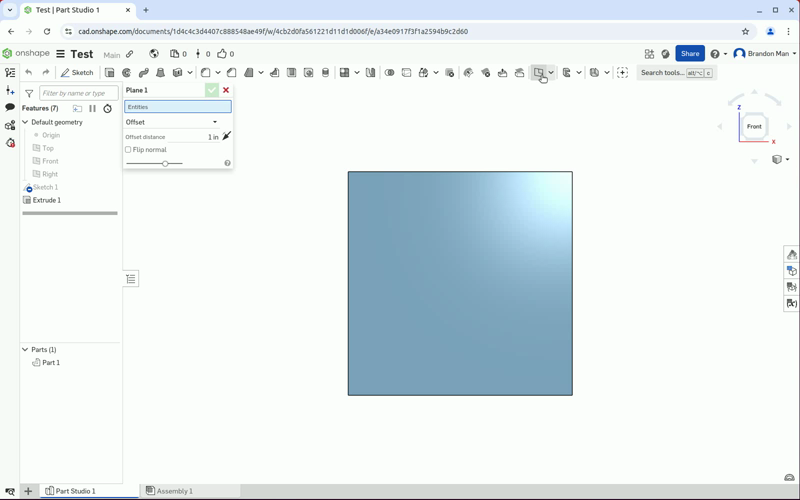
mouse_move(73, 163)
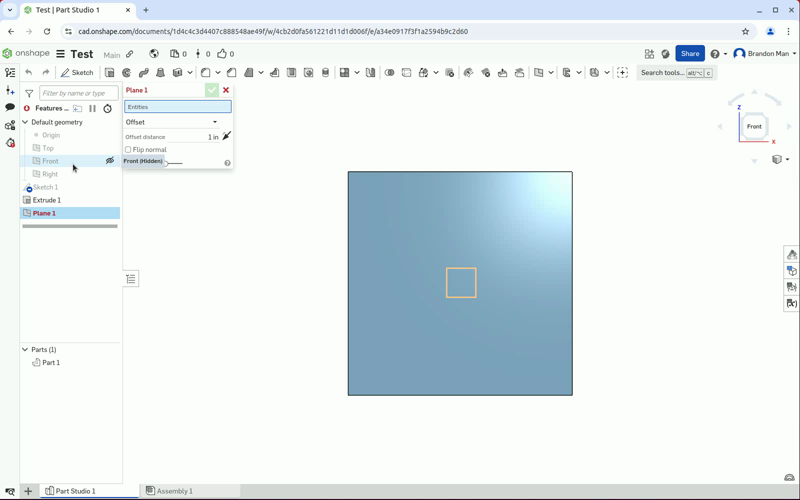
click(73, 163)
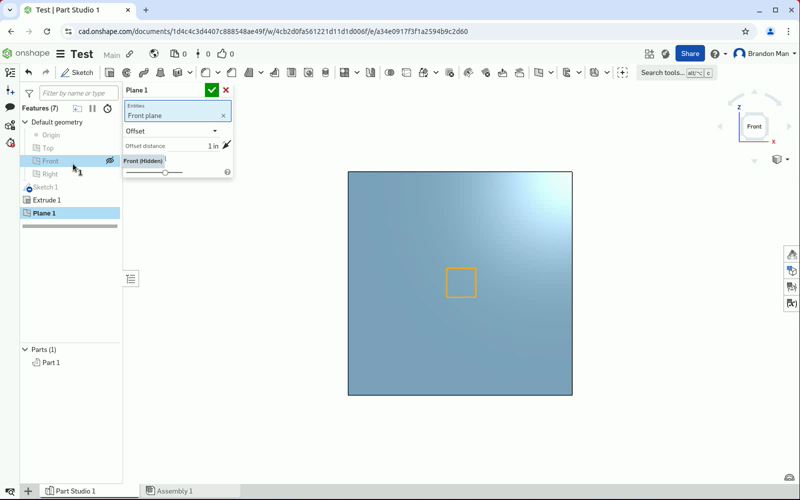
key(tab, 2)
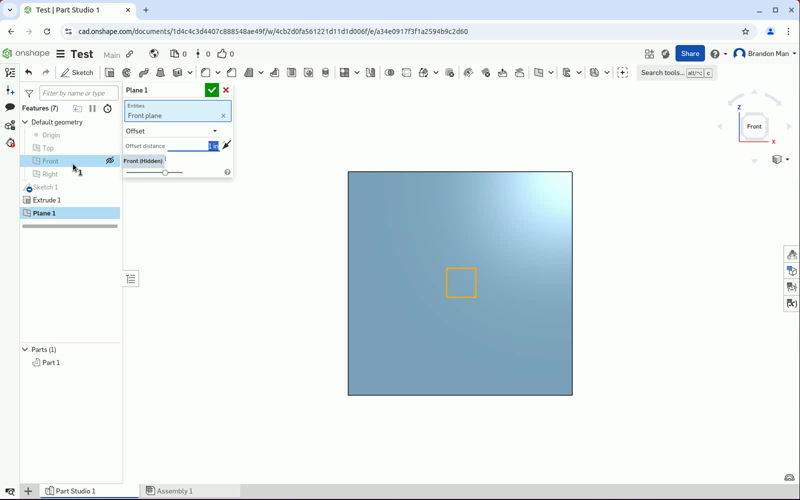
text(1.91)
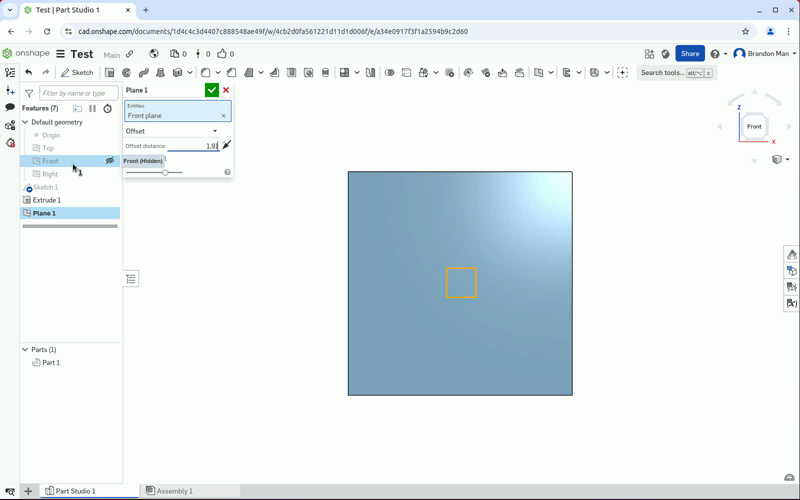
key(enter, 2)
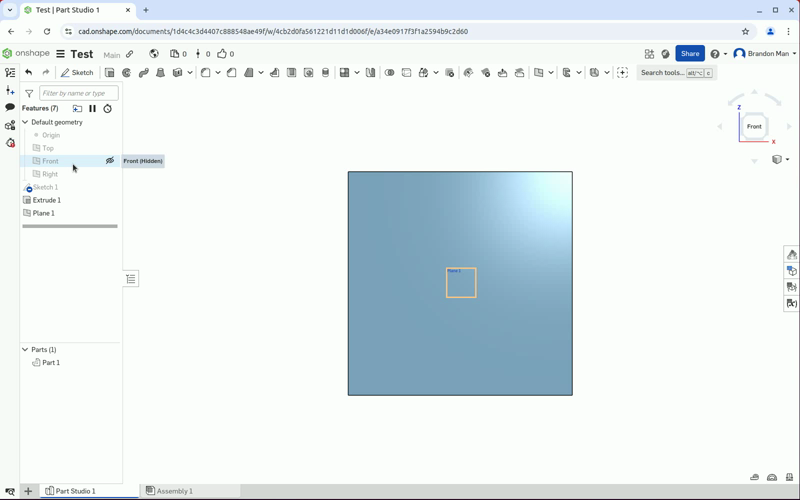
key(shift+s)
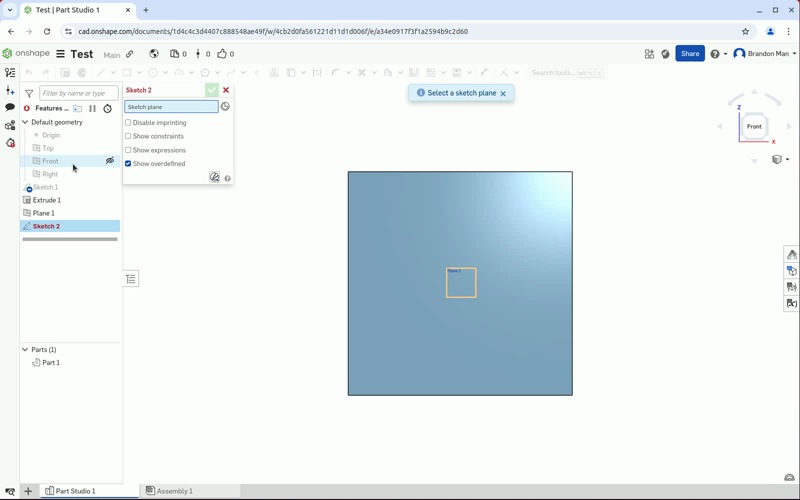
mouse_move(73, 215)
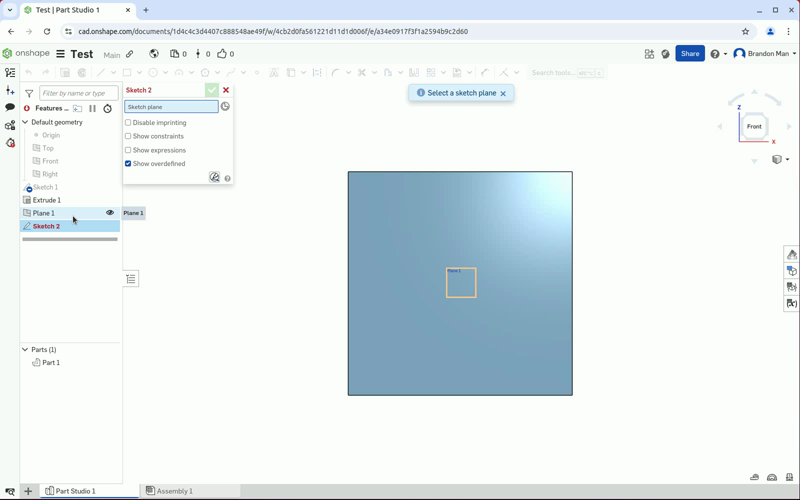
click(73, 215)
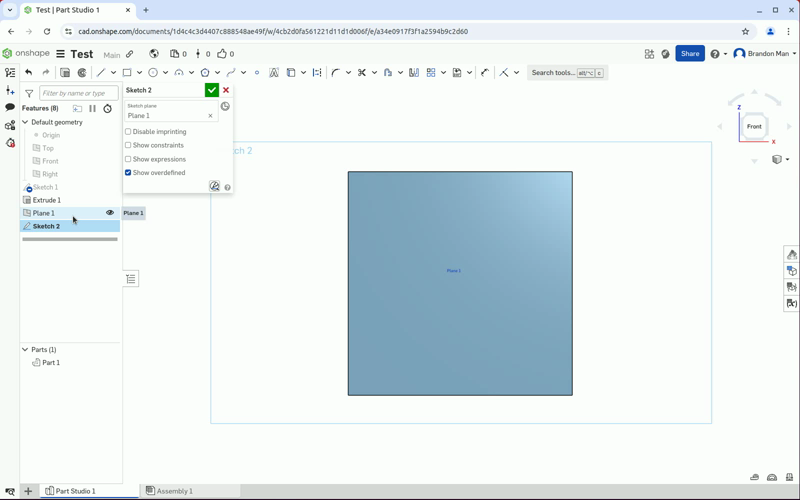
mouse_move(73, 352)
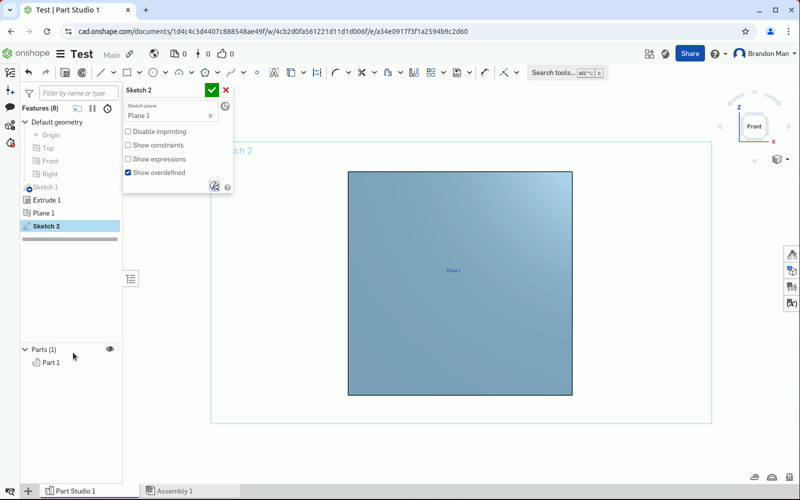
key(y)
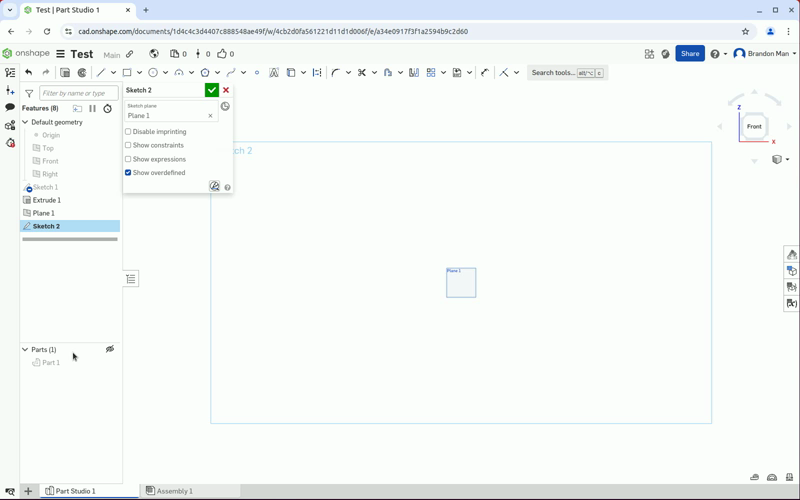
key(l)
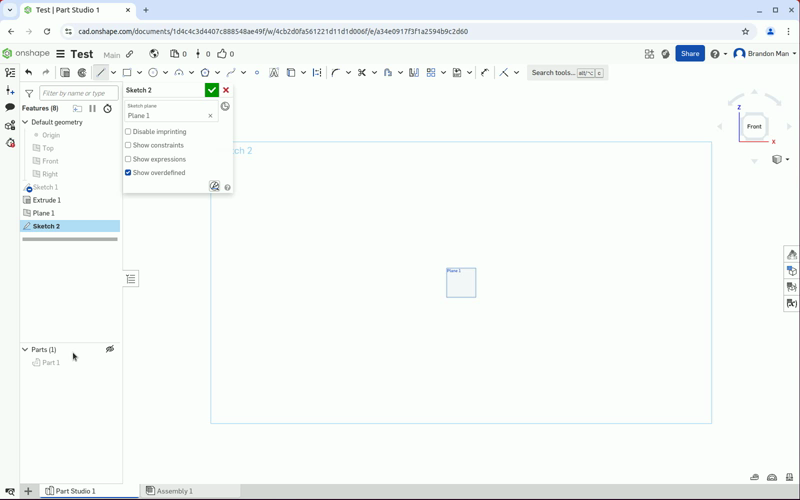
key_down(shift)
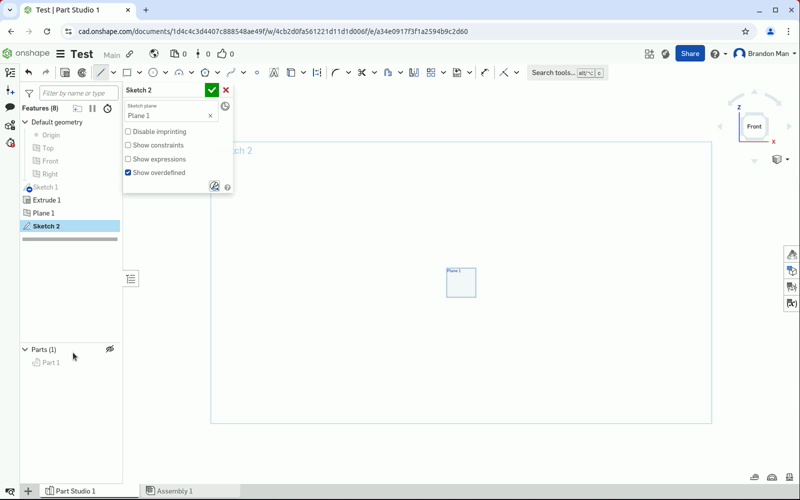
mouse_move(385, 339)
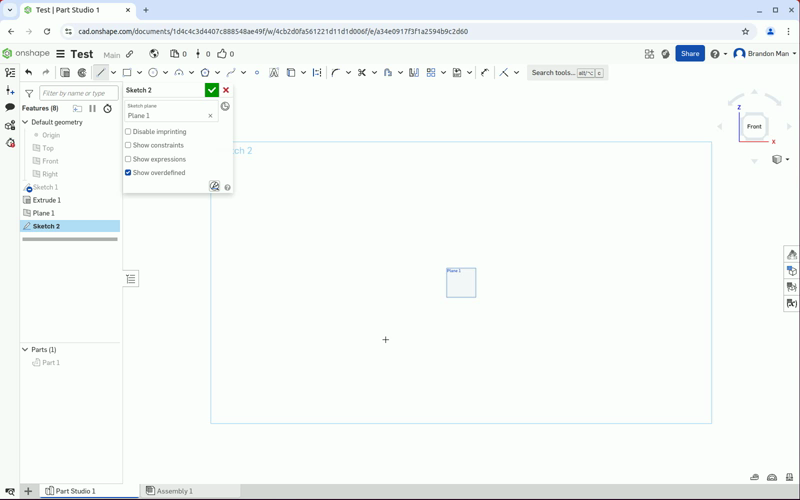
click(385, 339)
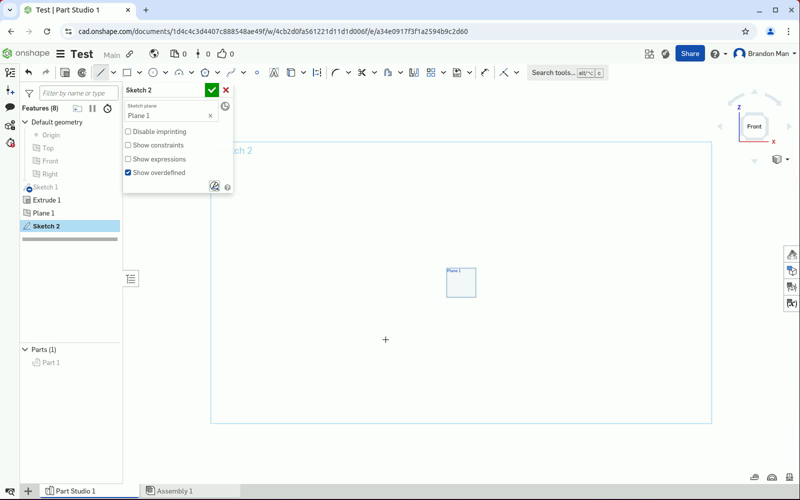
key_up(shift)
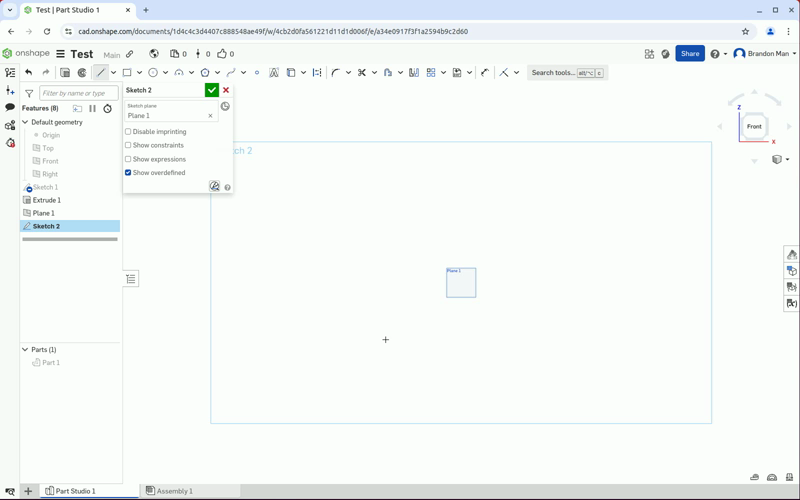
key_down(shift)
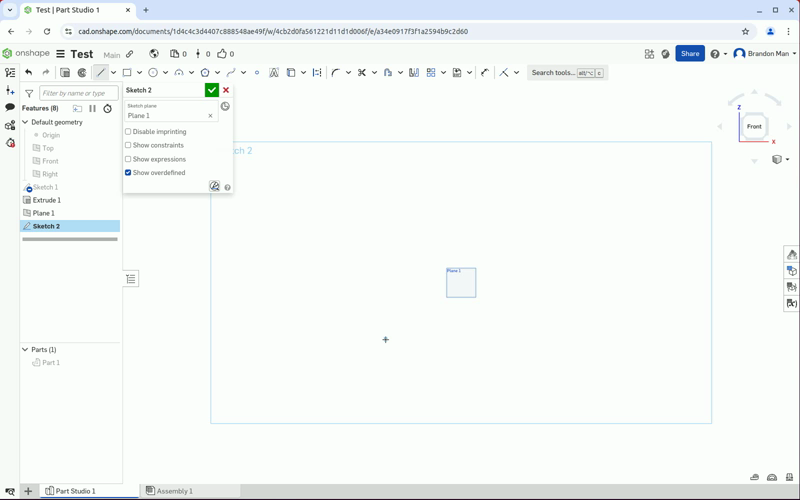
mouse_move(535, 339)
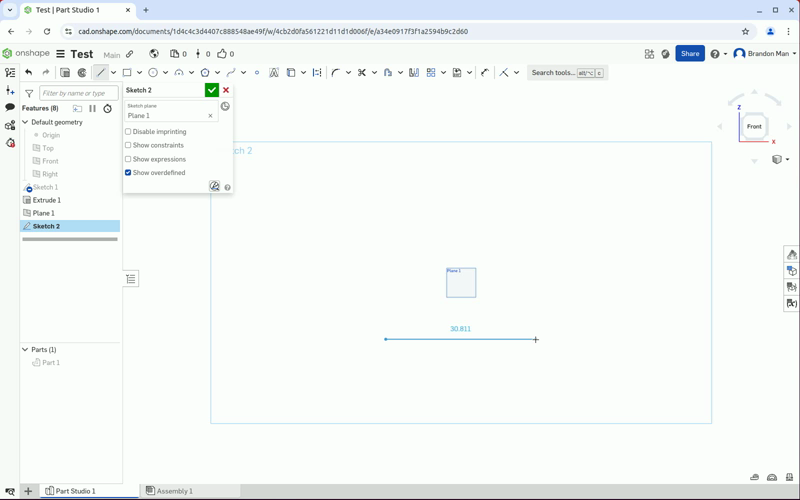
click(535, 339)
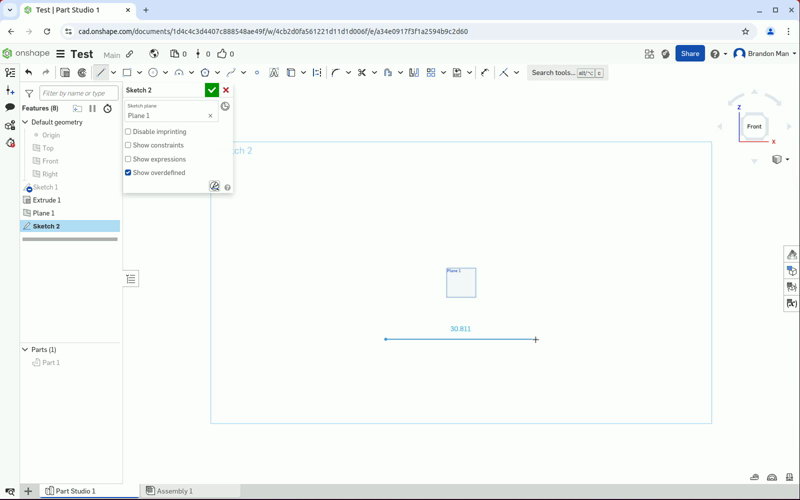
key_up(shift)
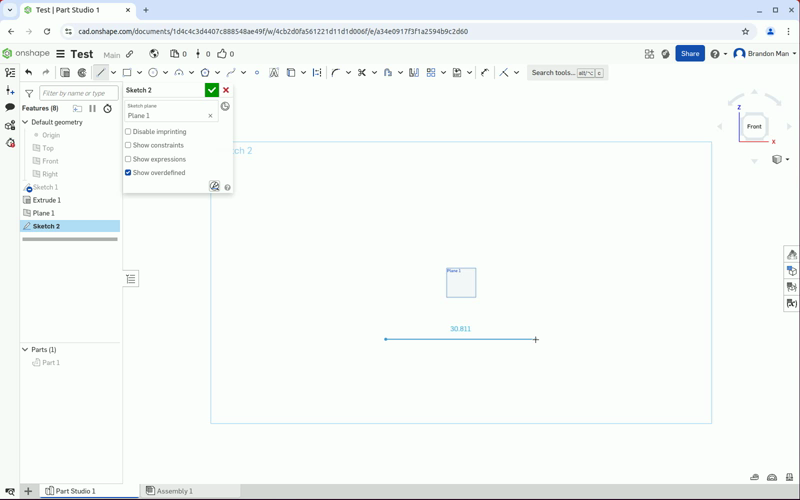
key_down(shift)
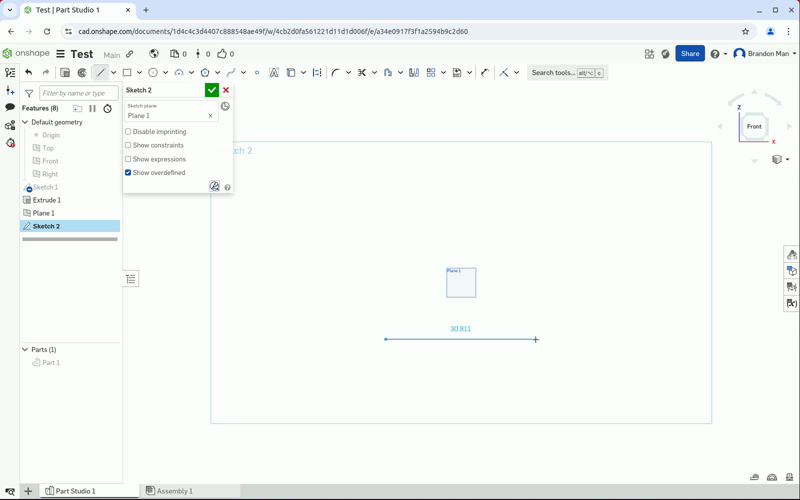
mouse_move(535, 227)
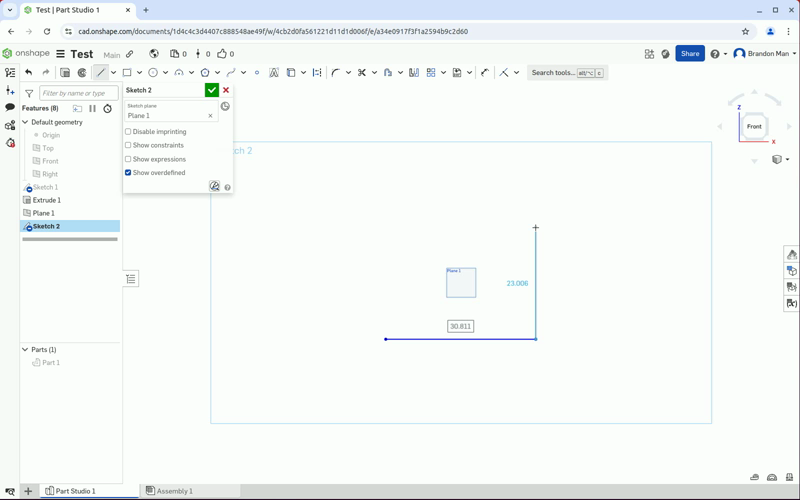
click(535, 227)
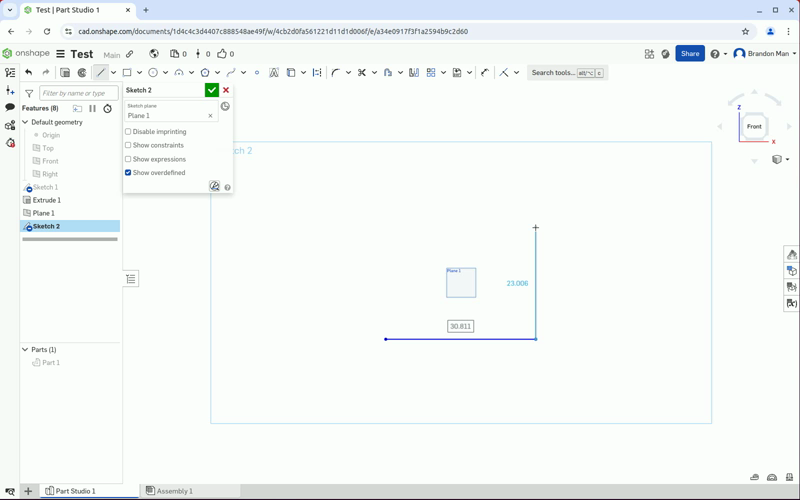
key_up(shift)
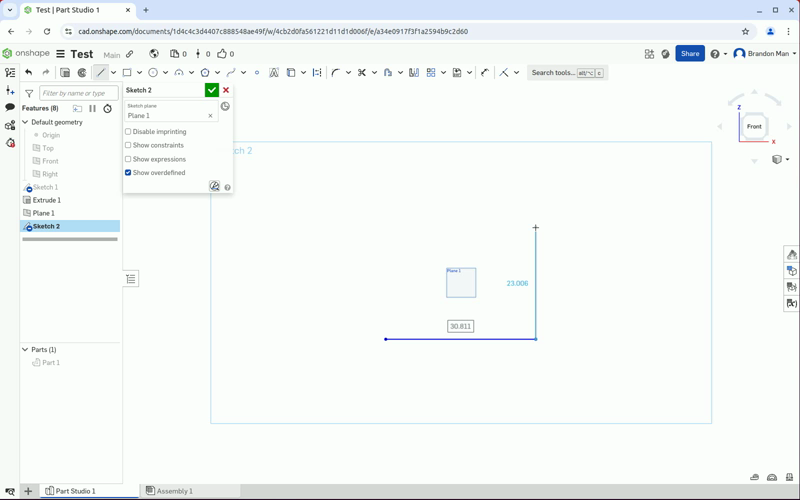
key_down(shift)
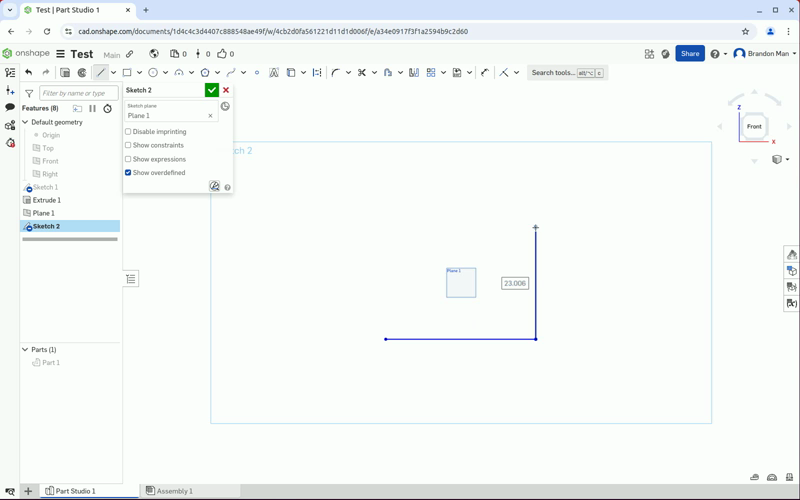
mouse_move(385, 227)
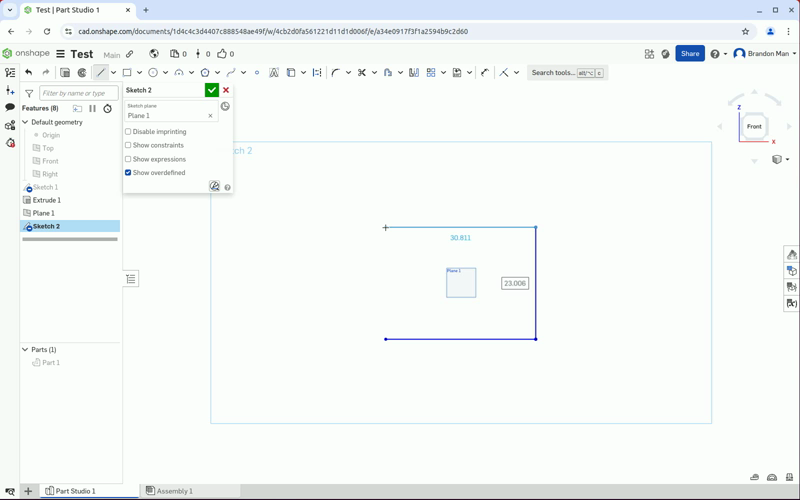
click(385, 227)
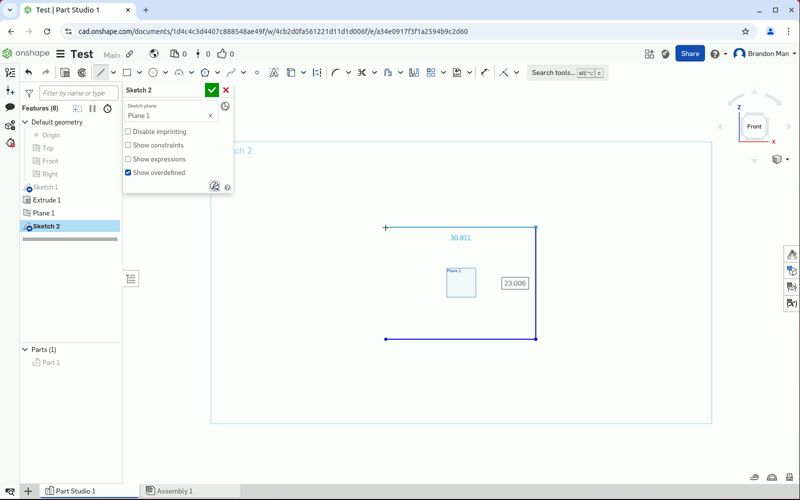
key_up(shift)
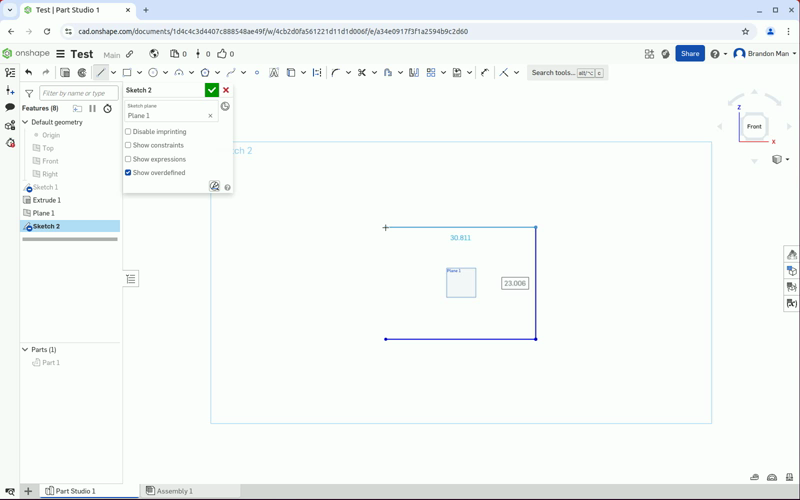
key_down(shift)
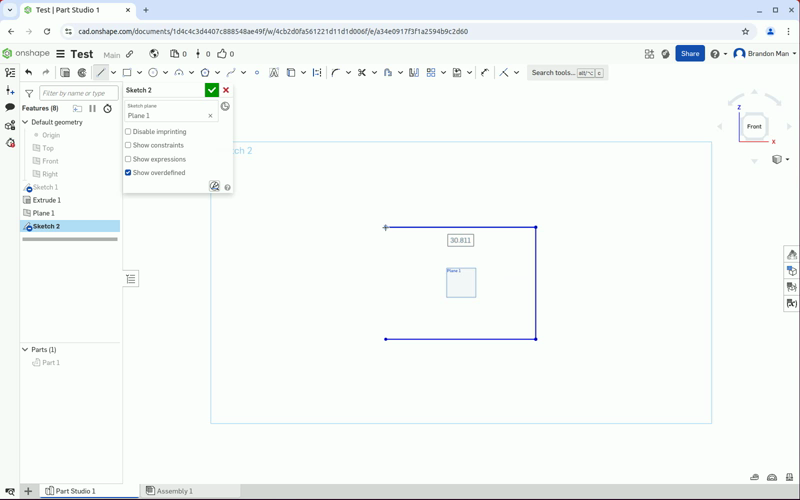
mouse_move(385, 339)
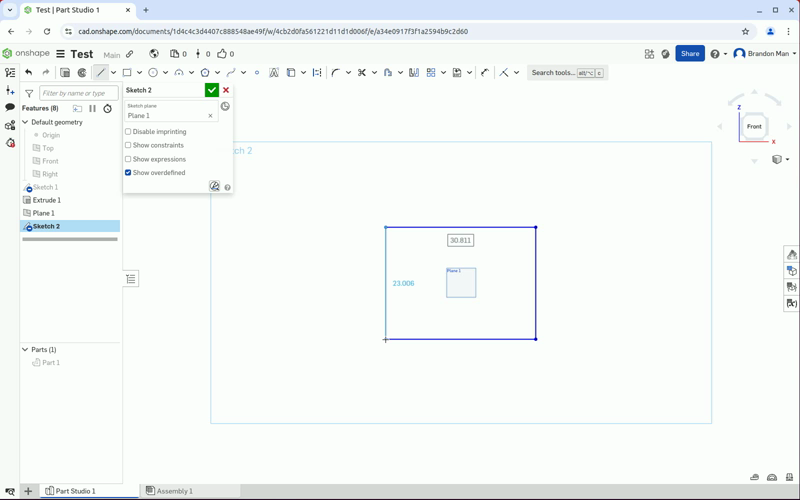
key_up(shift)
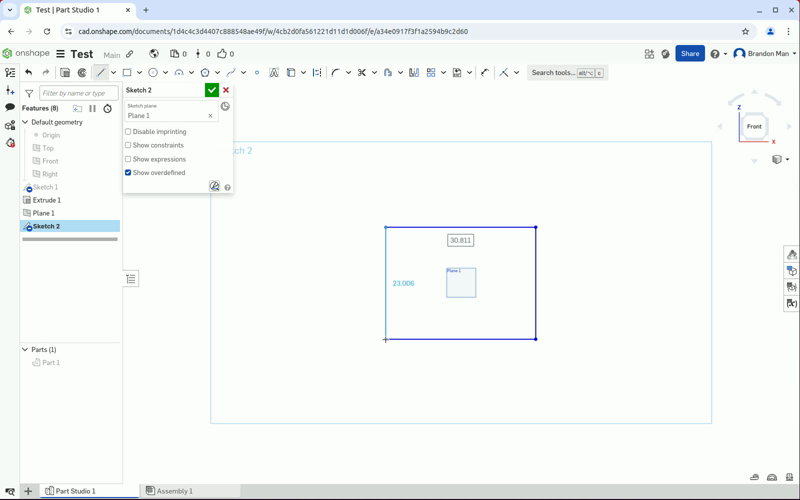
click(385, 339)
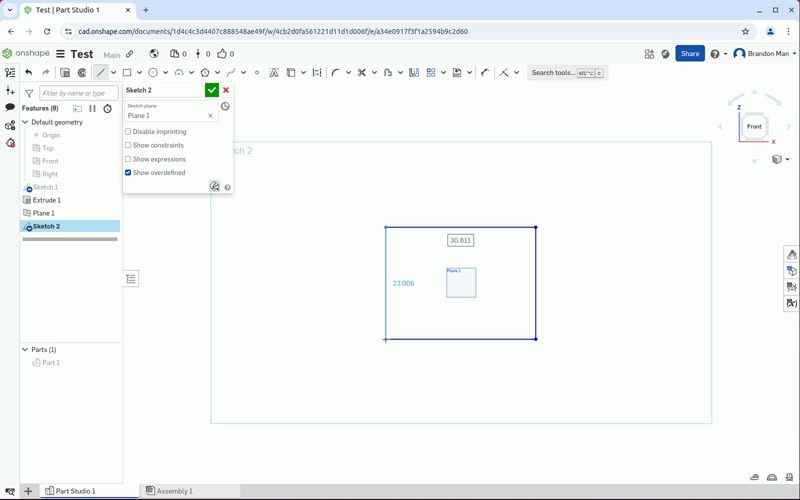
key(esc)
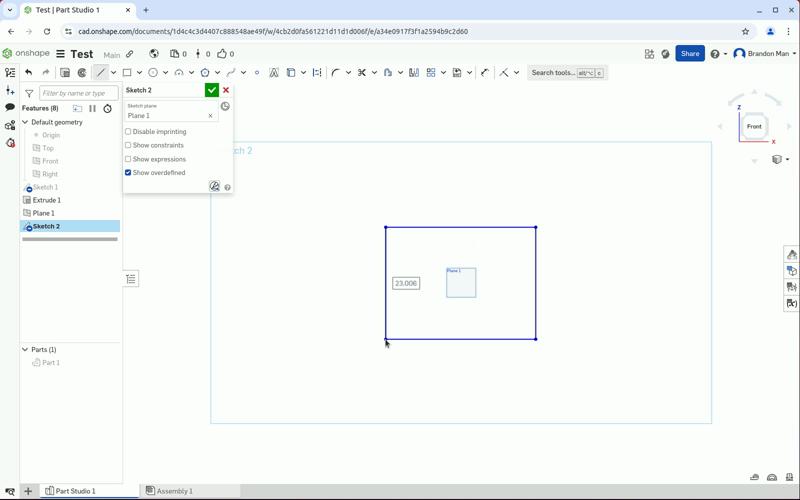
mouse_move(424, 264)
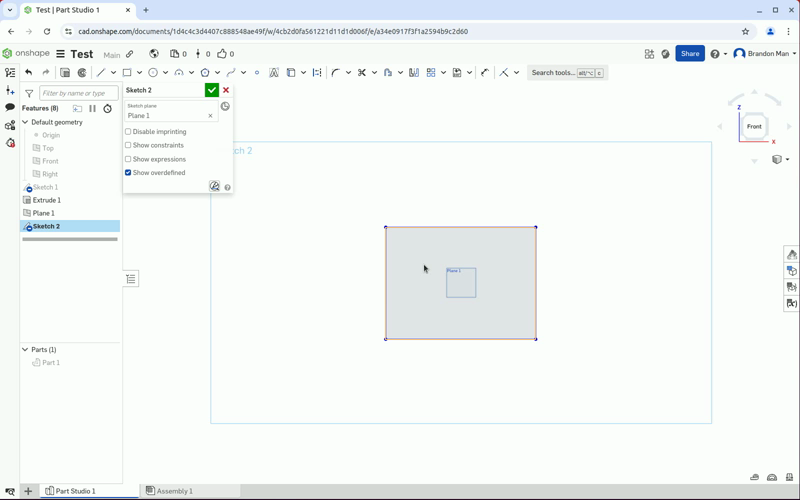
click(424, 264)
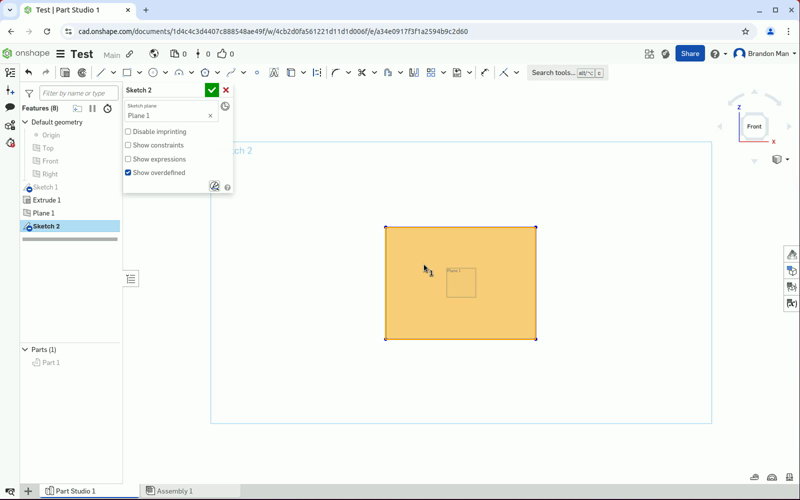
mouse_move(73, 352)
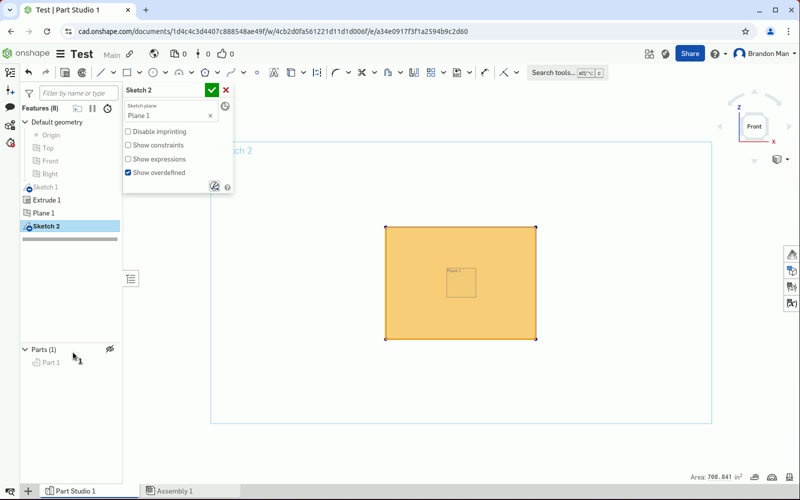
key(shift+y)
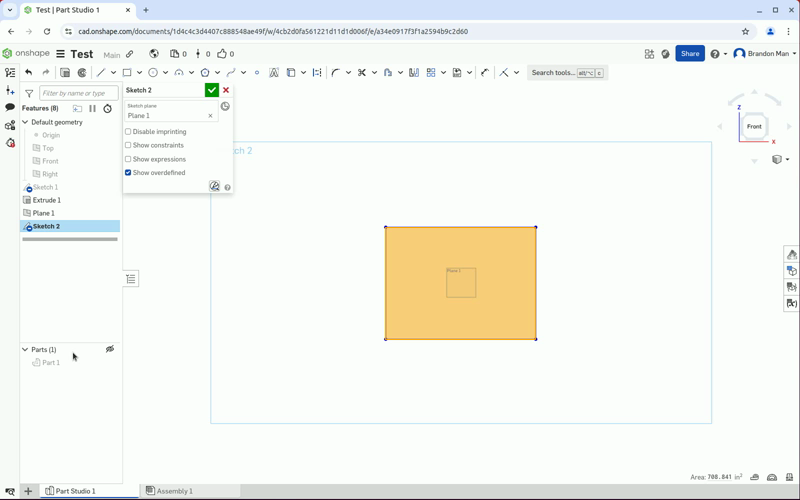
key(shift+e)
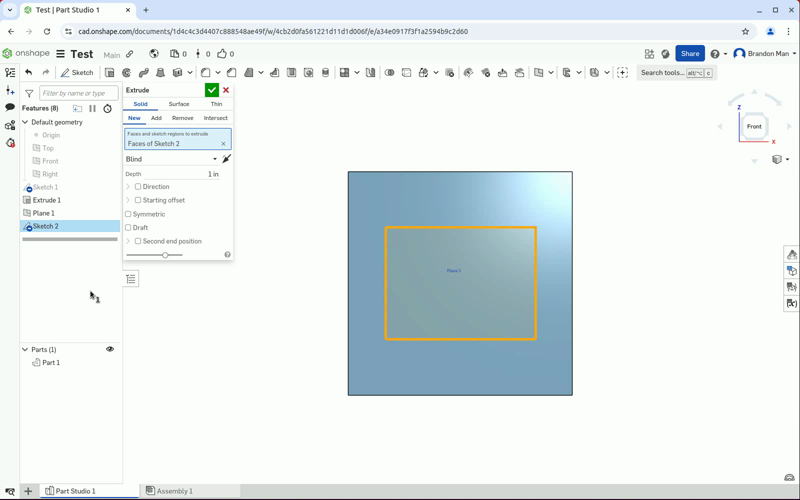
mouse_move(143, 106)
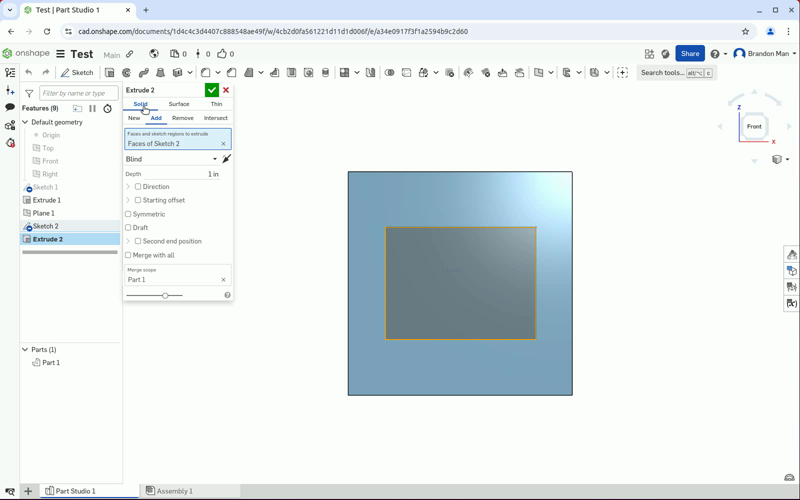
click(143, 106)
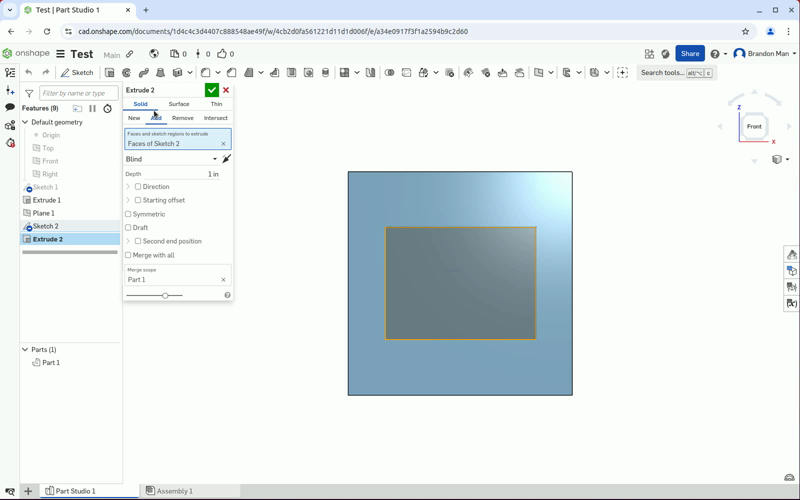
mouse_move(186, 120)
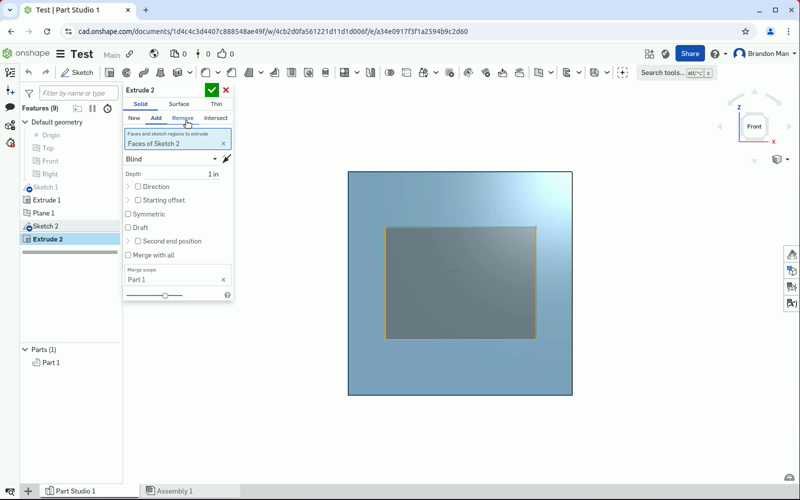
click(186, 120)
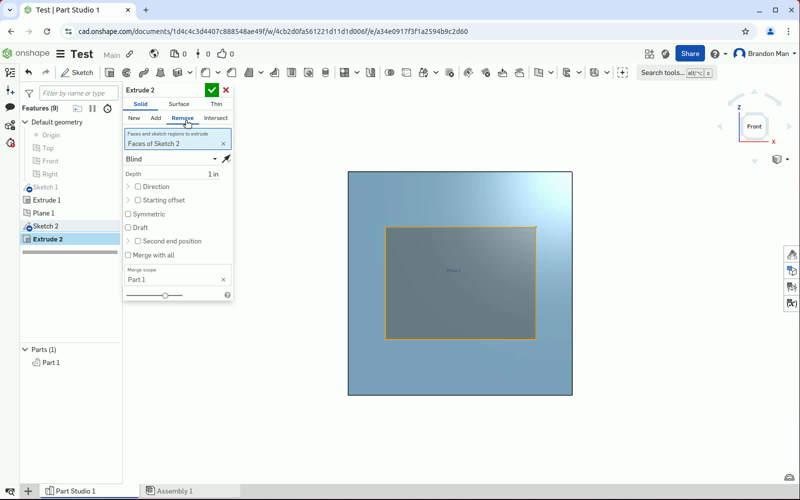
key(tab, 4)
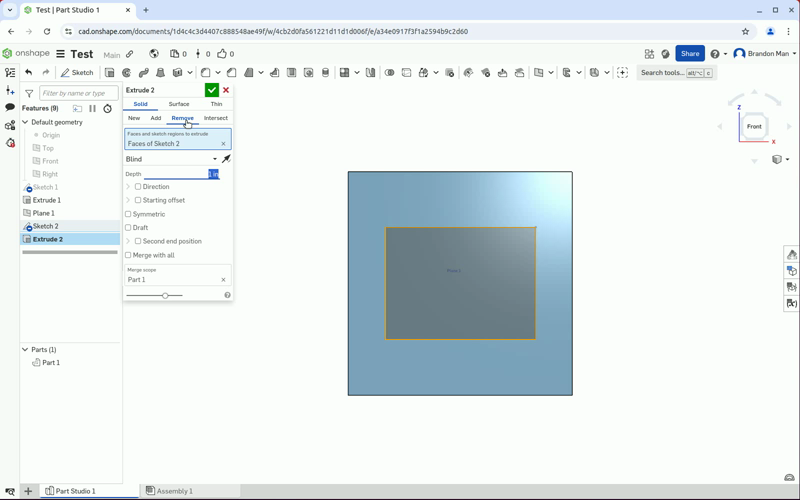
text(2.648)
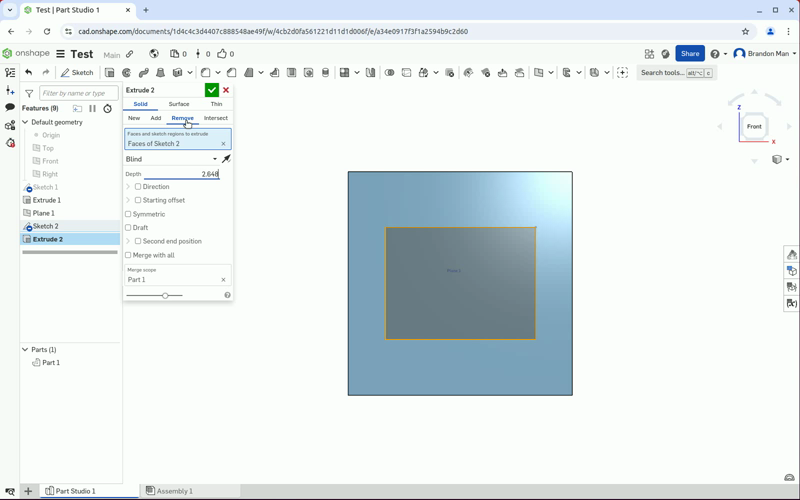
key(tab, 6)
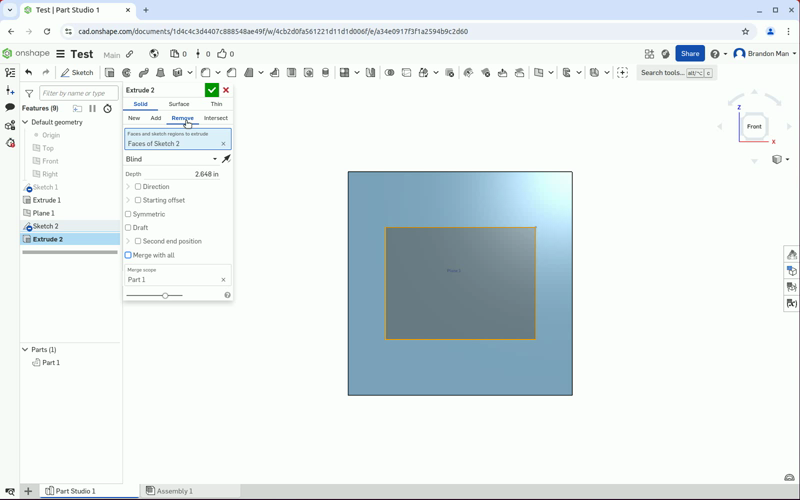
key(space)
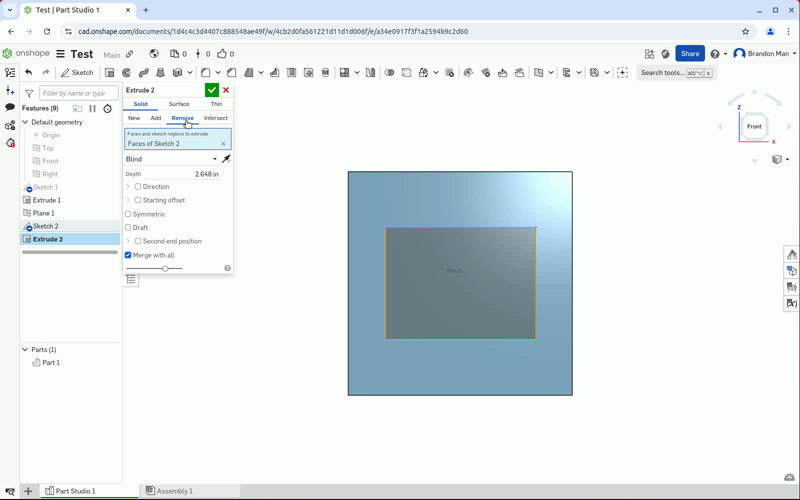
key(enter)
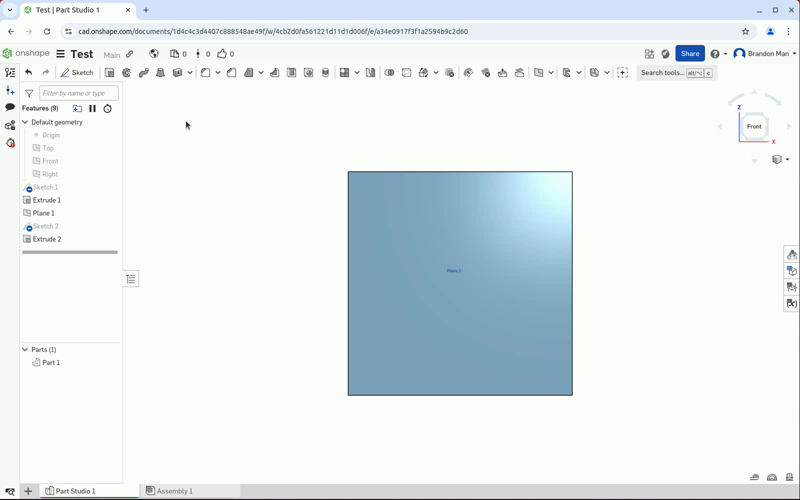
key(shift+h)
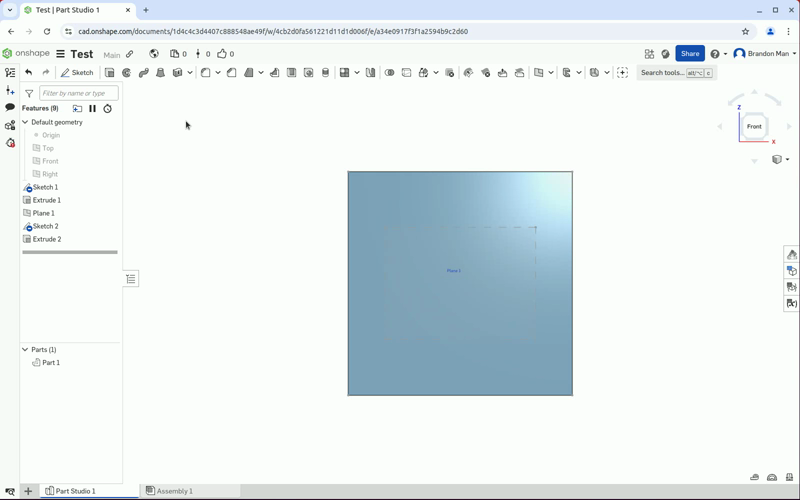
key(shift+h)
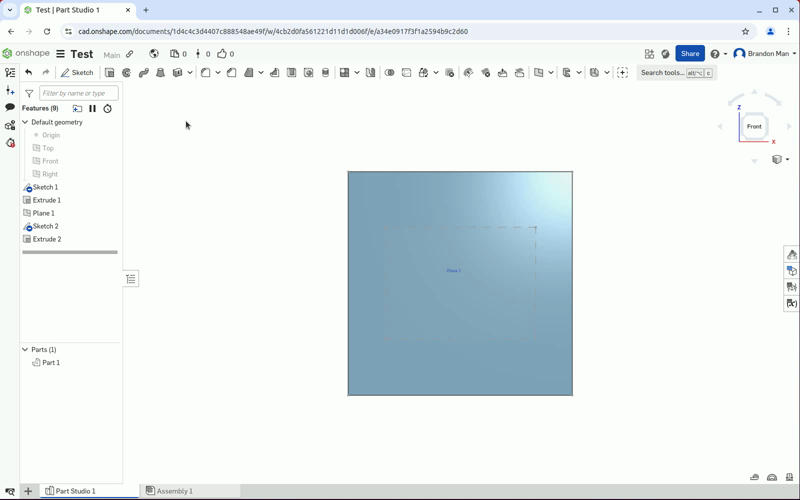
key(shift+7)
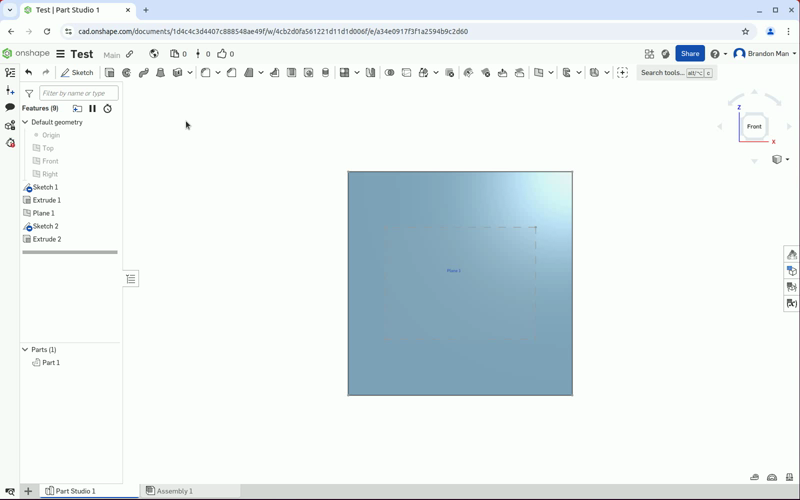
key(left, 2)
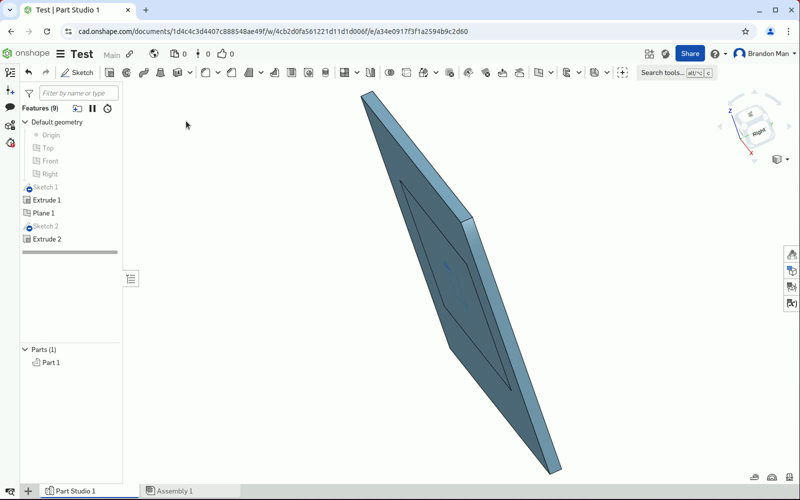
key(down, 2)
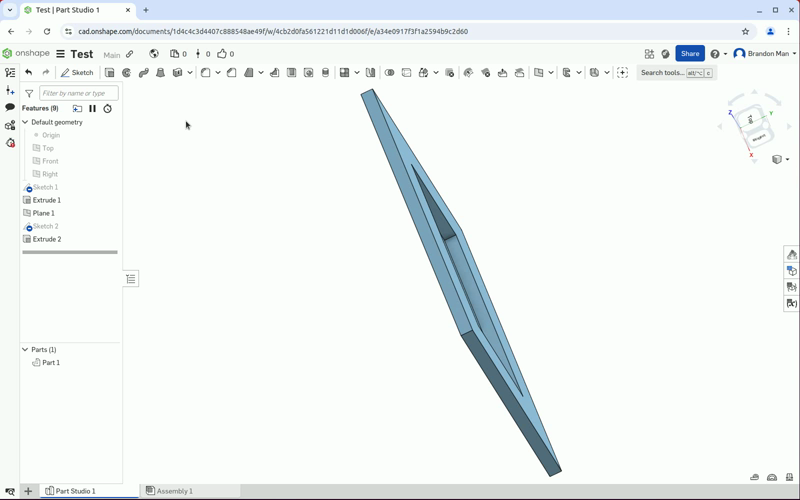
key(up, 2)
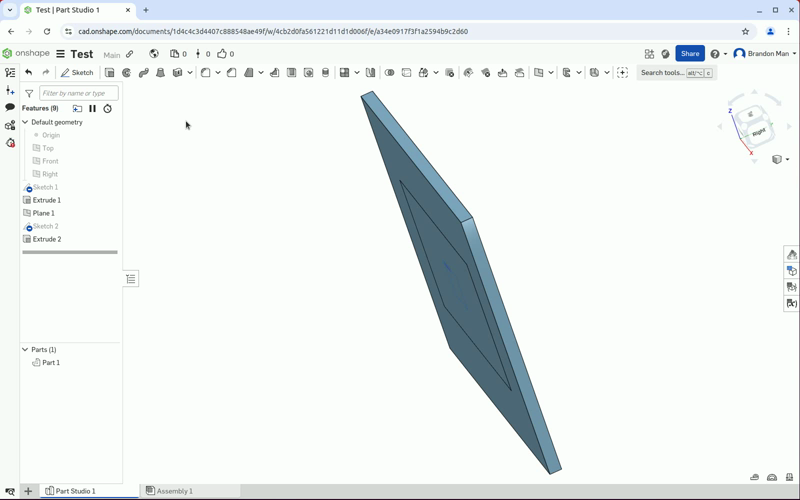
key(right, 2)
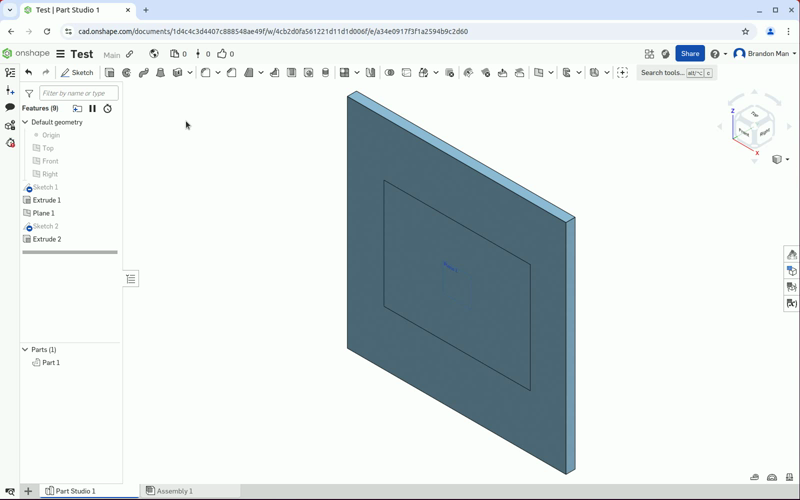
mouse_move(73, 189)
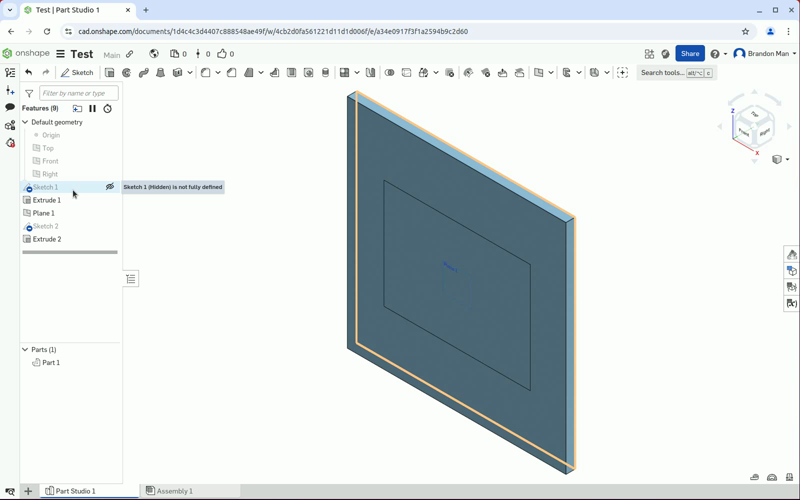
click(73, 189)